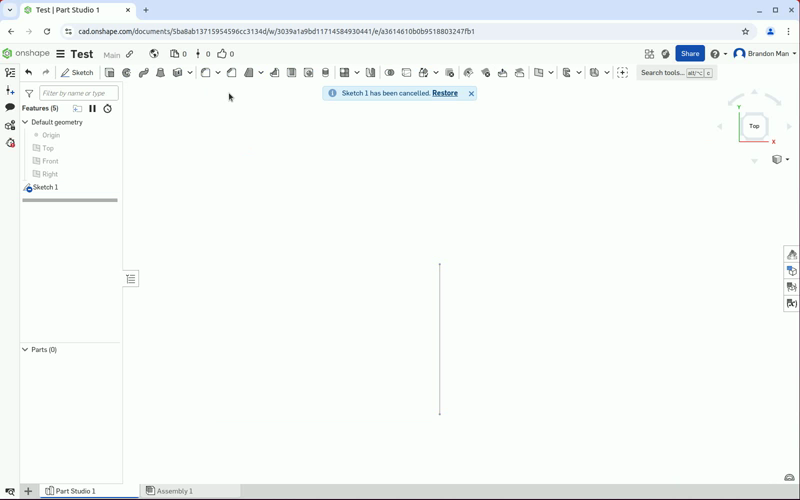
key(shift+h)
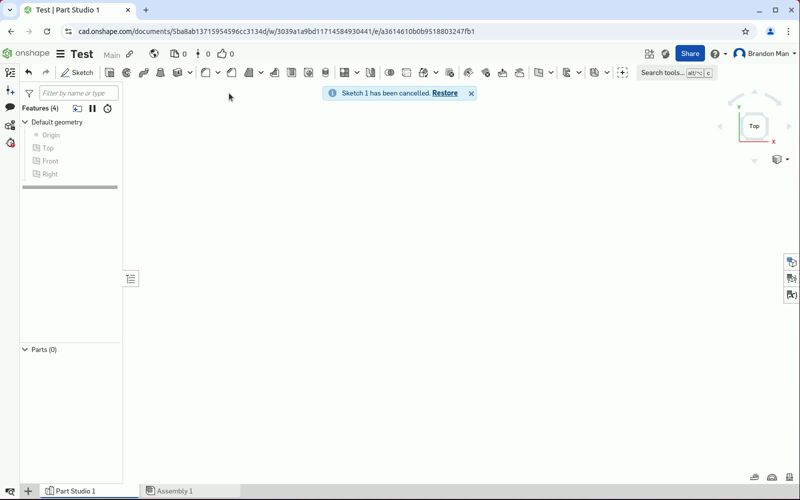
mouse_move(73, 352)
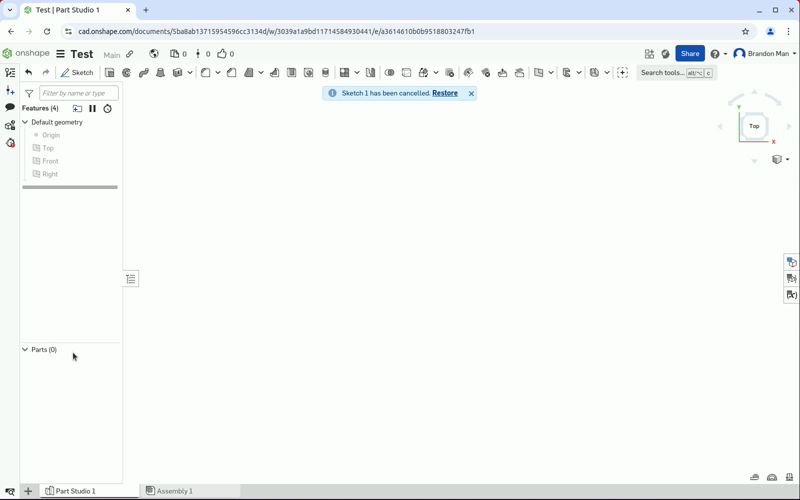
key(y)
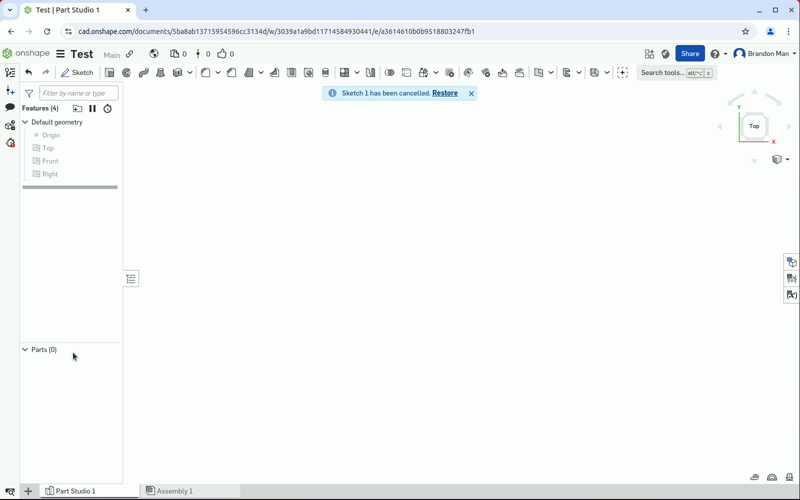
key(shift+p)
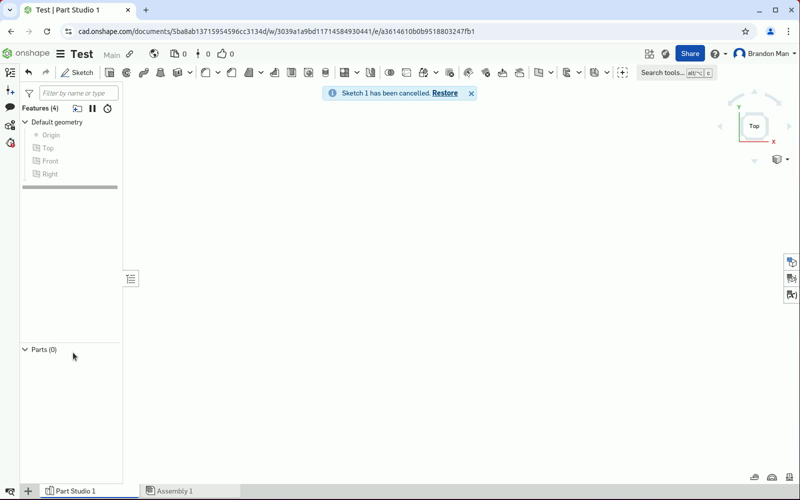
key(space)
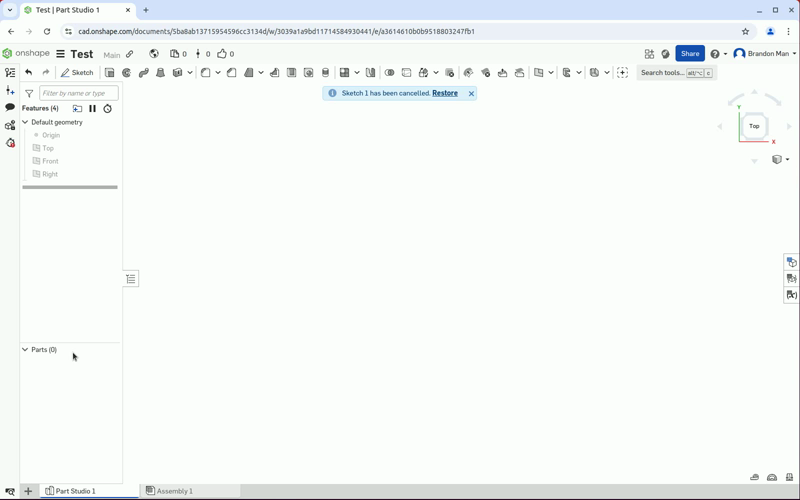
key_down(shift)
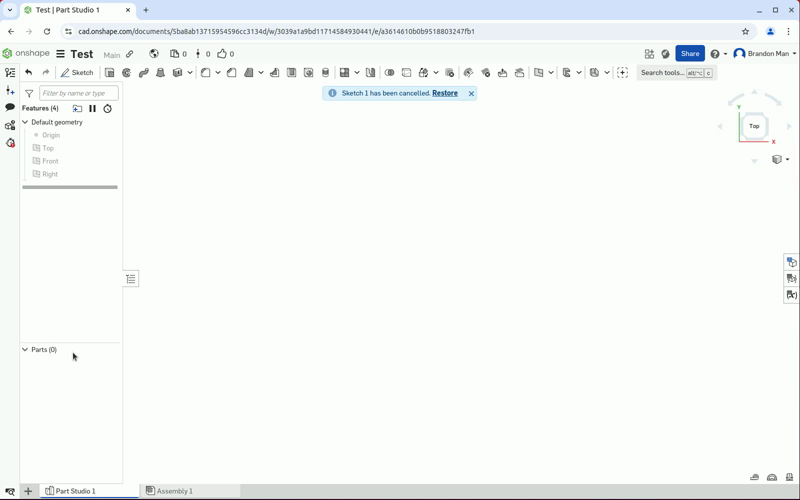
key(up)
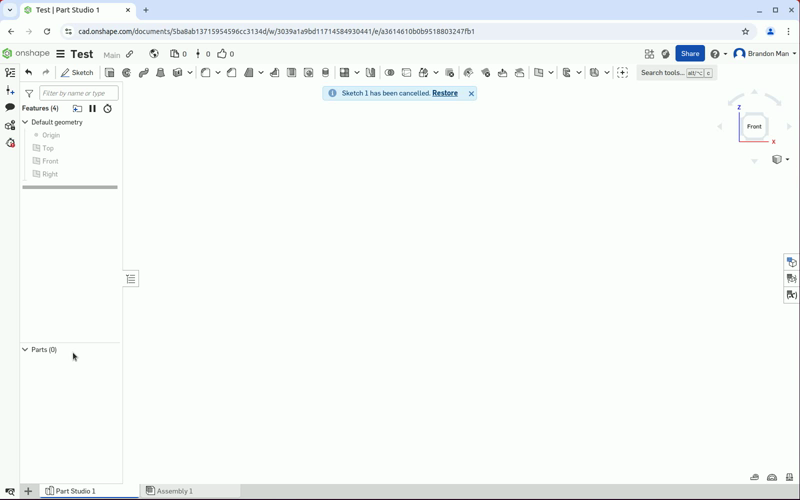
key_up(shift)
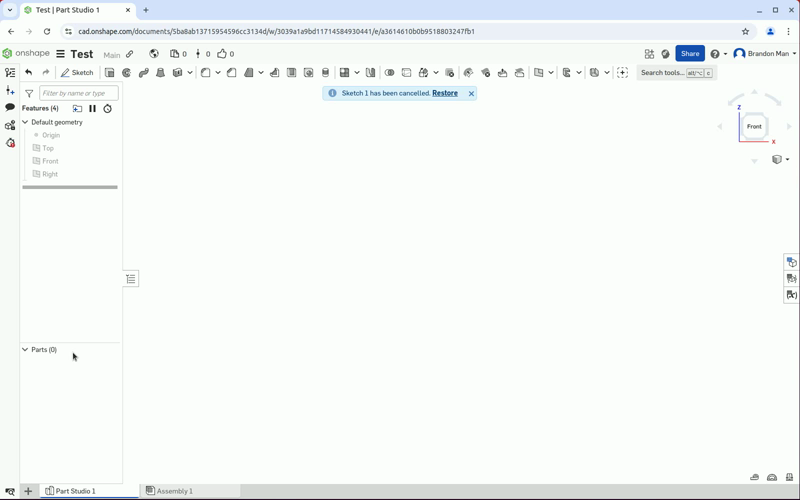
key(space)
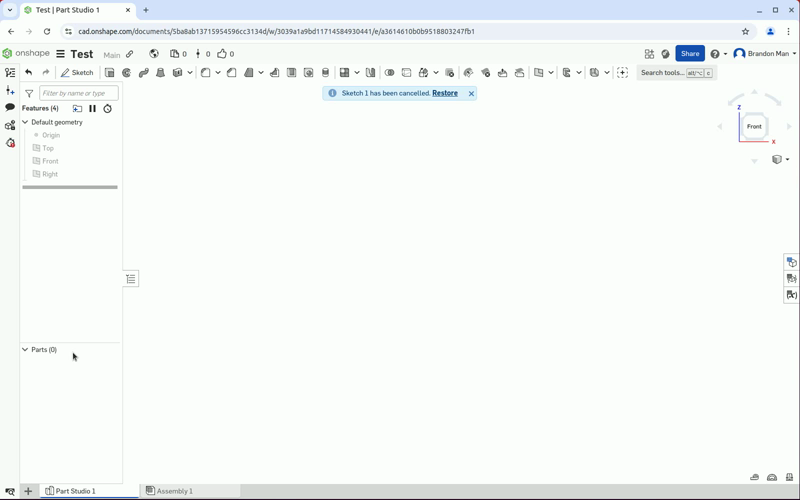
key_down(shift)
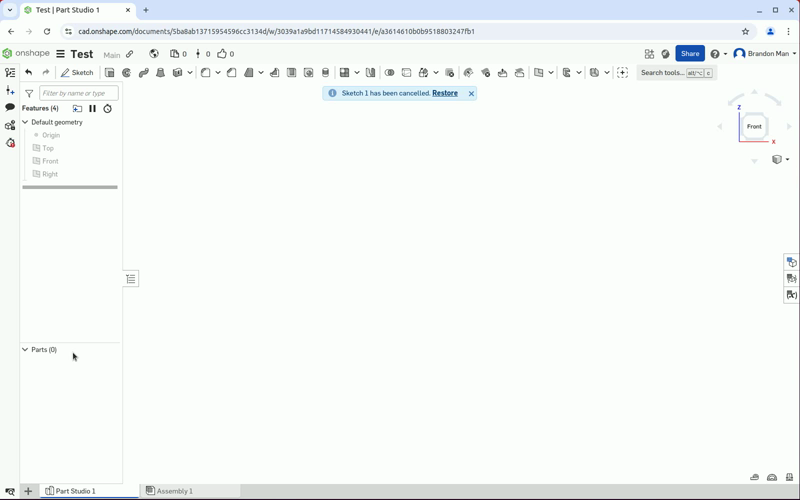
key(left)
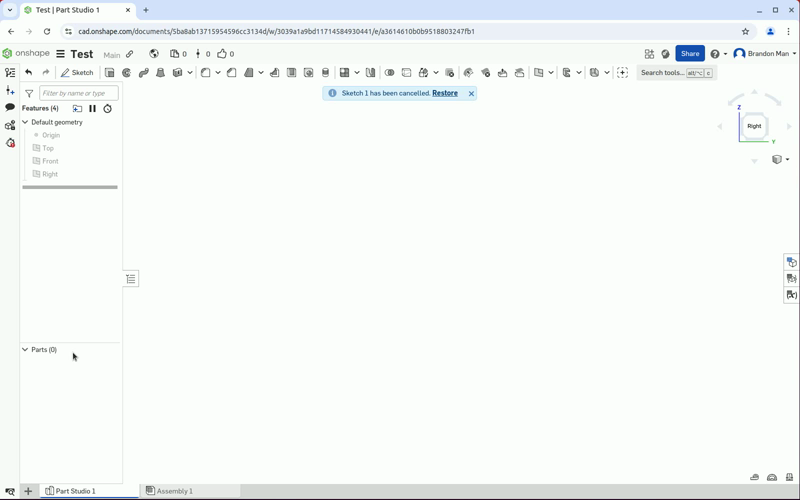
key_up(shift)
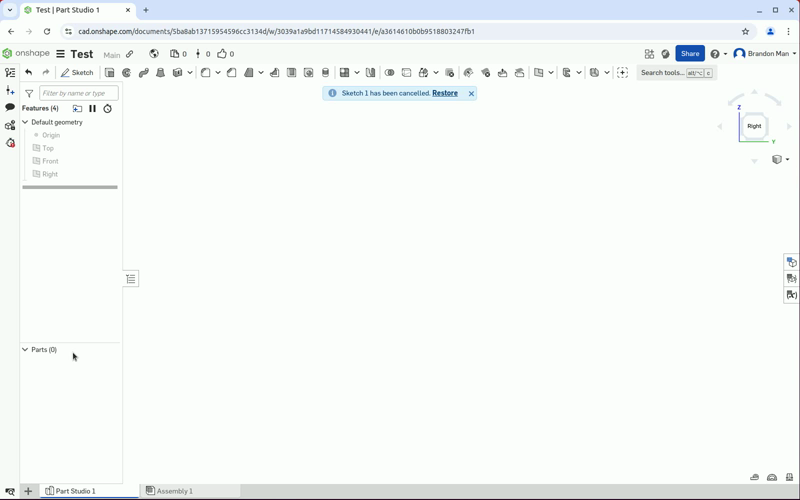
mouse_move(73, 352)
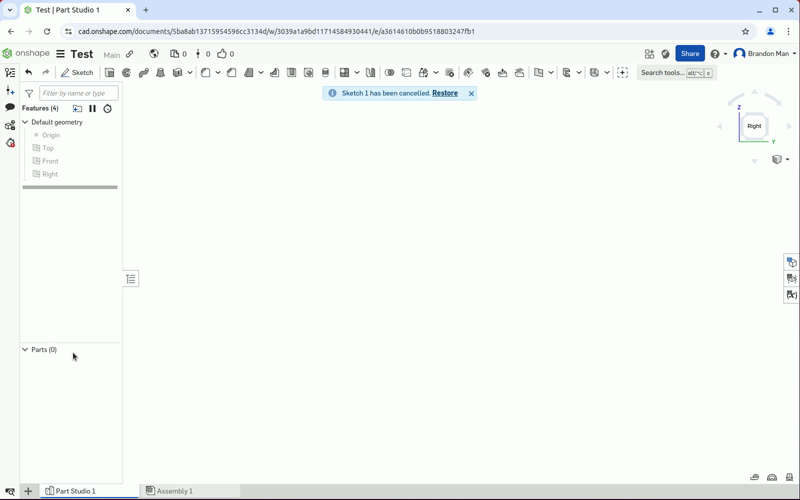
key(shift+y)
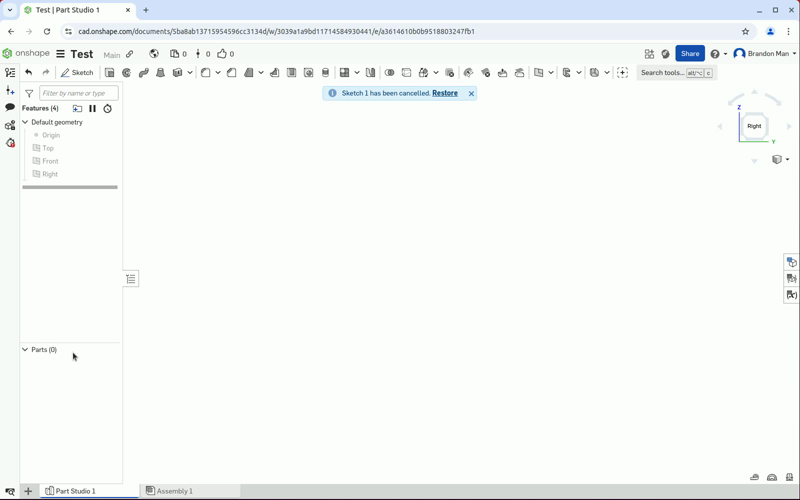
key(shift+s)
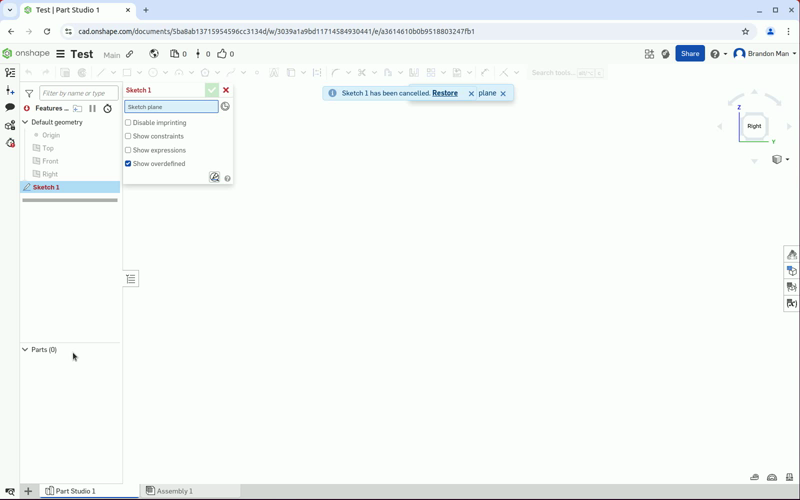
mouse_move(73, 176)
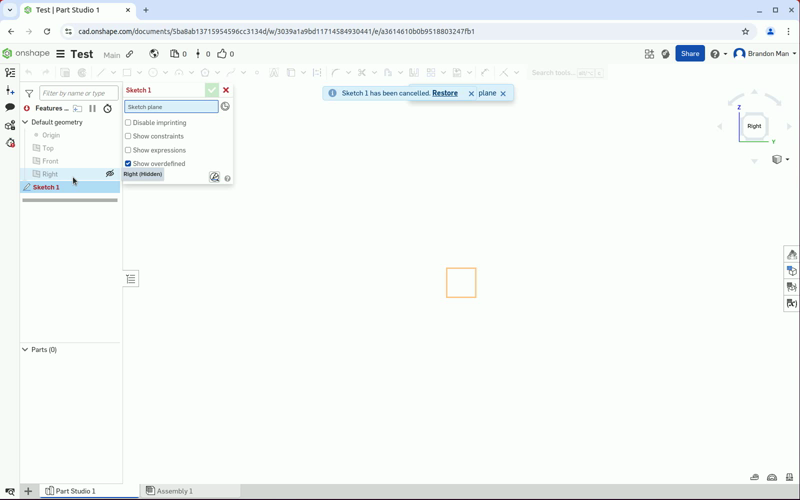
click(73, 176)
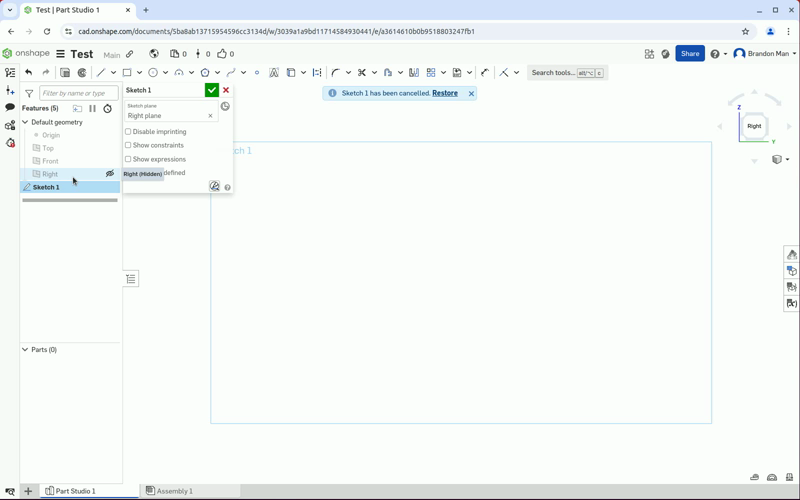
mouse_move(73, 352)
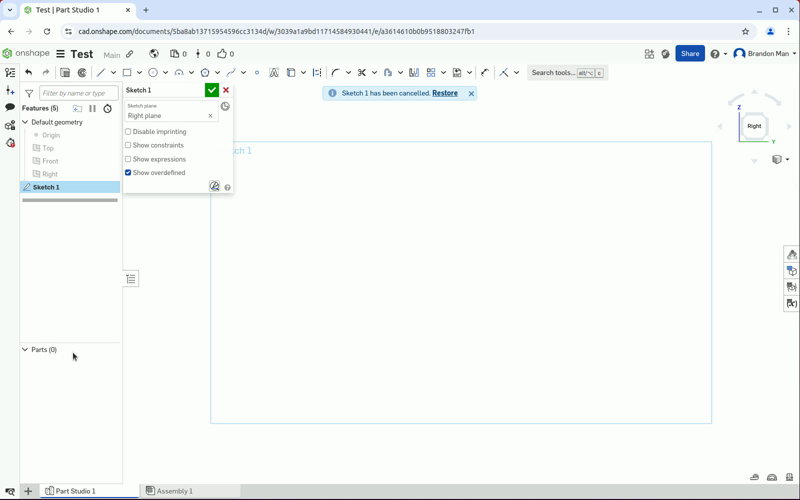
key(y)
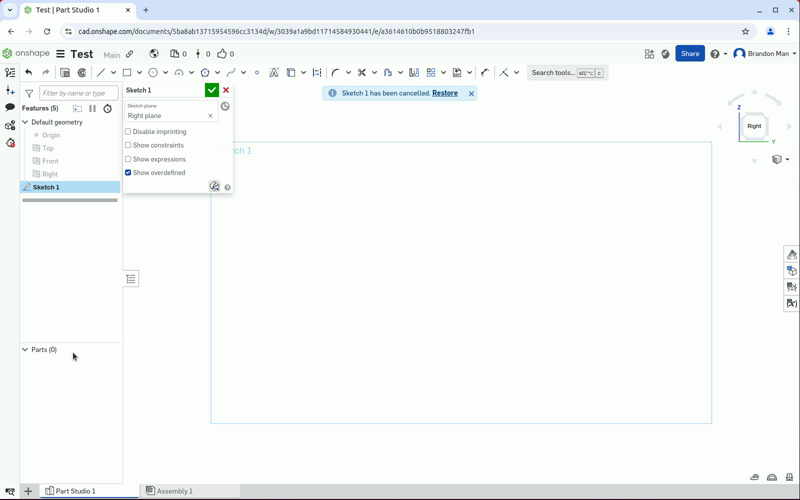
key(l)
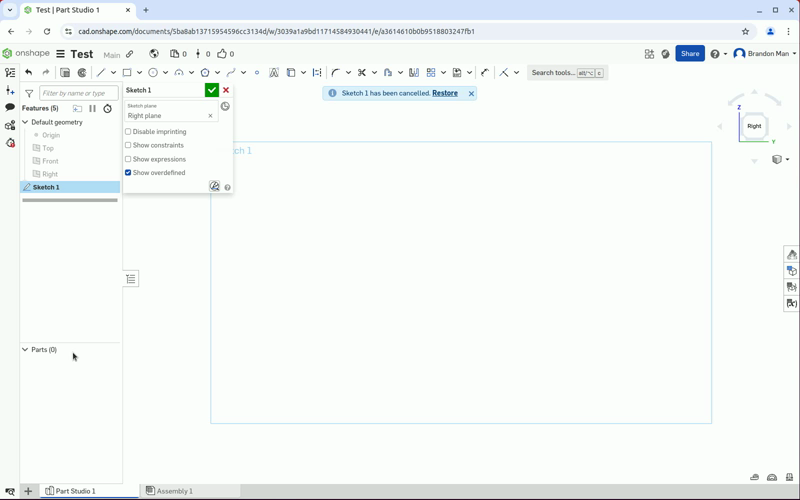
key_down(shift)
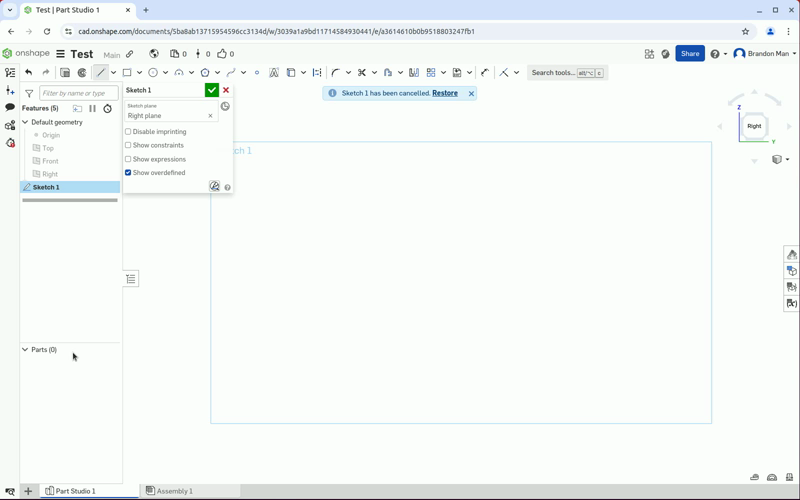
mouse_move(365, 311)
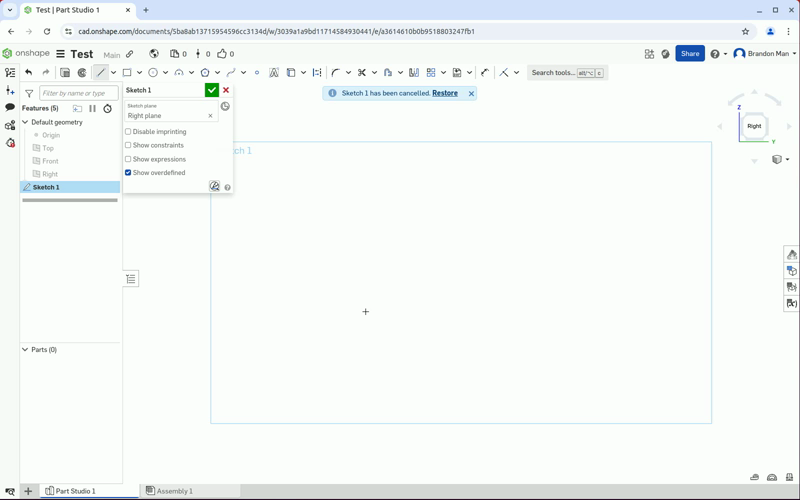
click(365, 311)
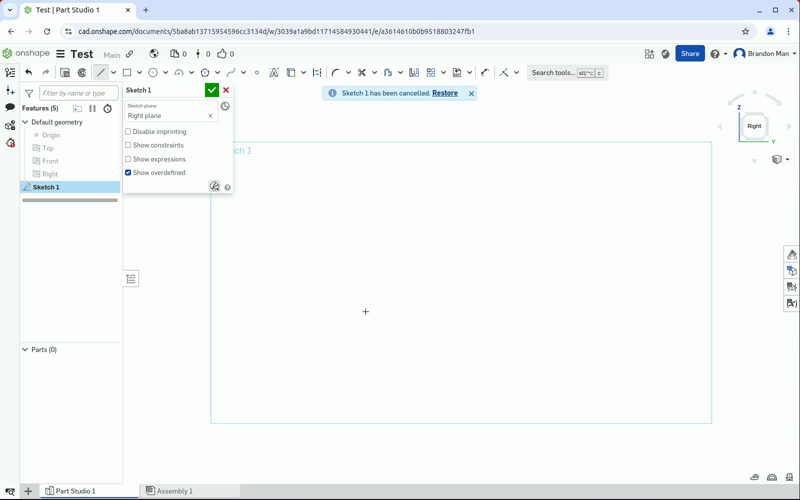
key_up(shift)
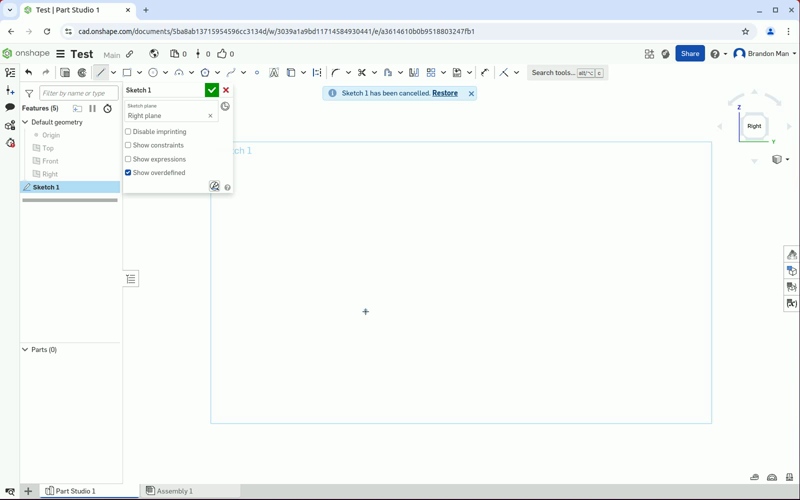
key_down(shift)
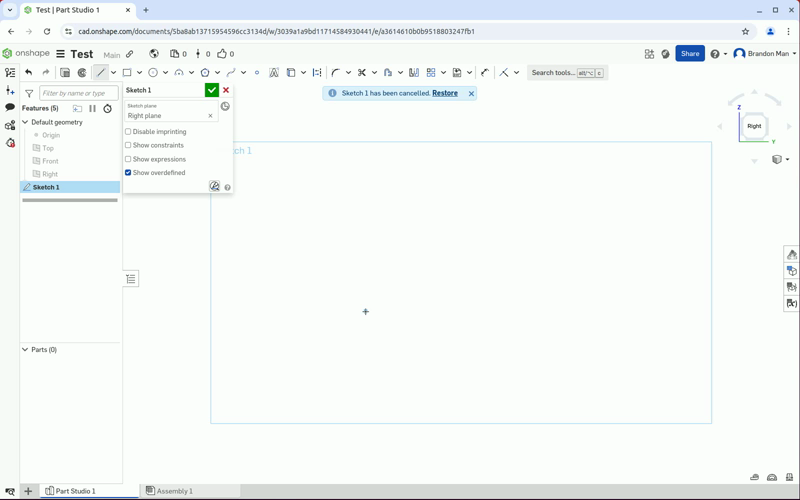
mouse_move(555, 311)
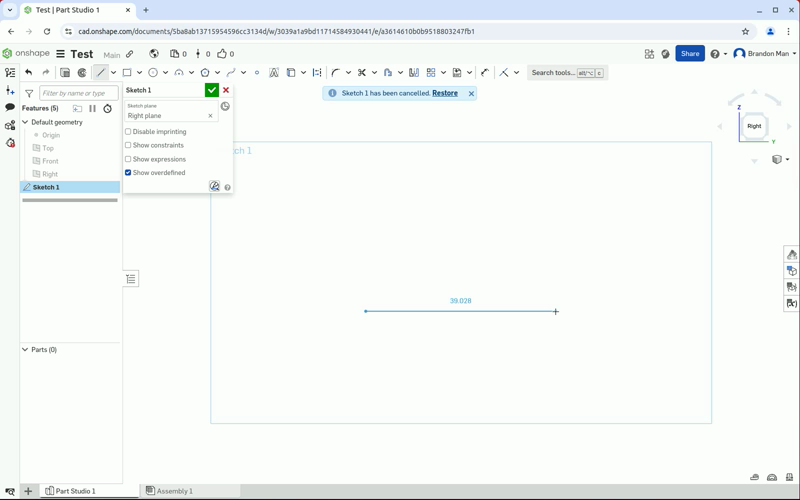
click(555, 311)
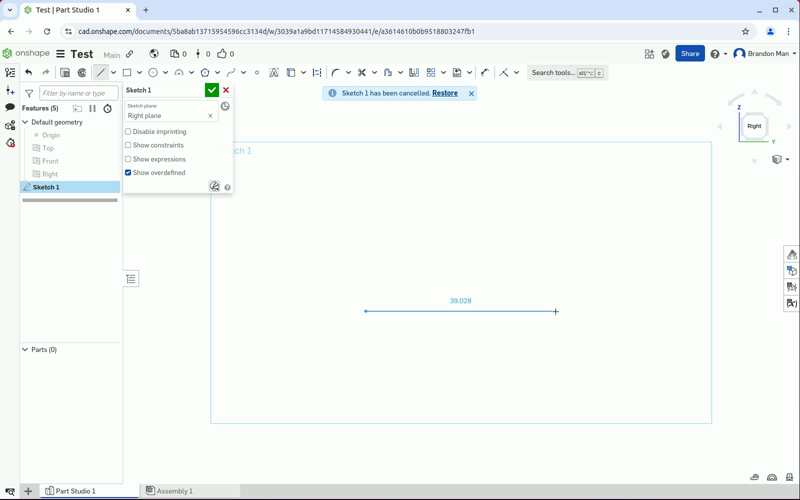
key_up(shift)
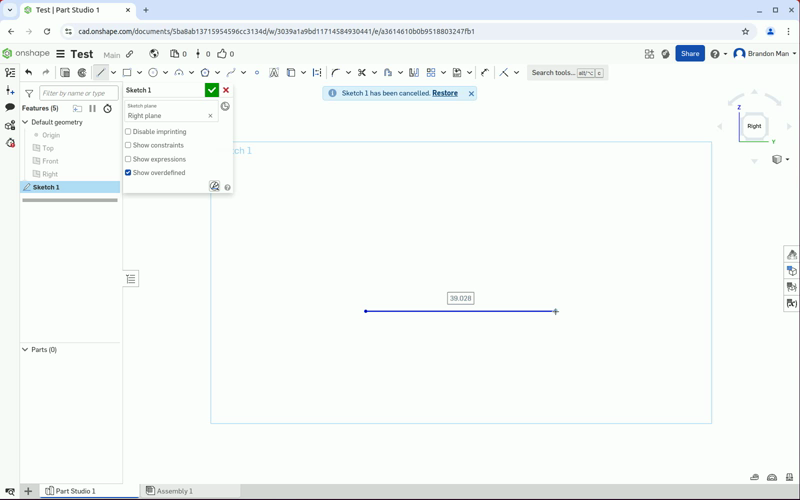
key_down(shift)
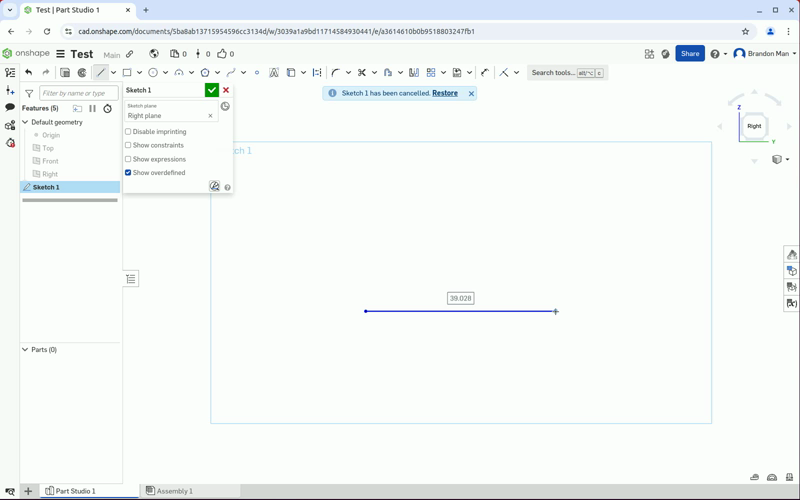
mouse_move(585, 311)
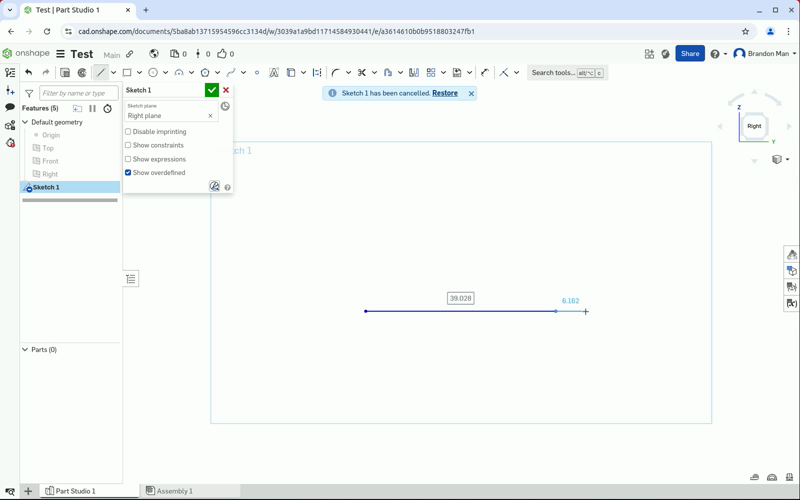
mouse_move(555, 255)
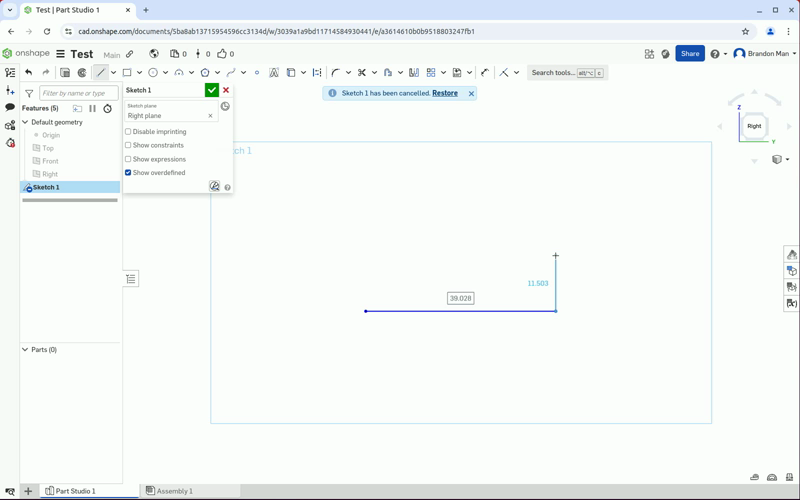
click(555, 255)
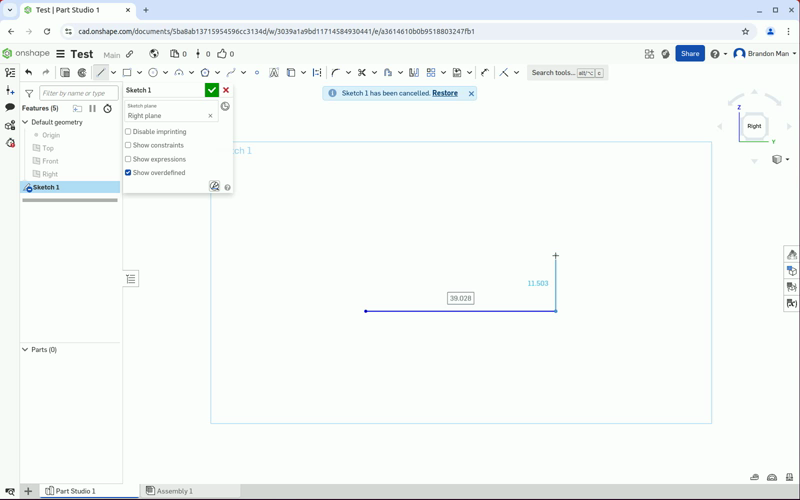
key_up(shift)
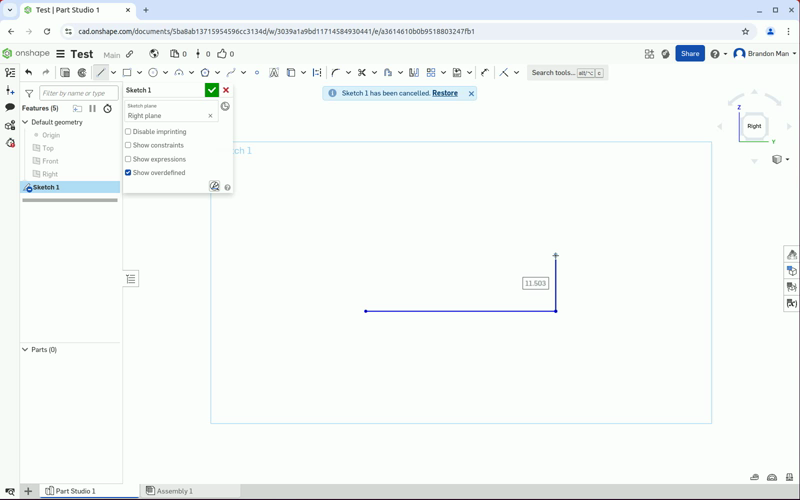
key_down(shift)
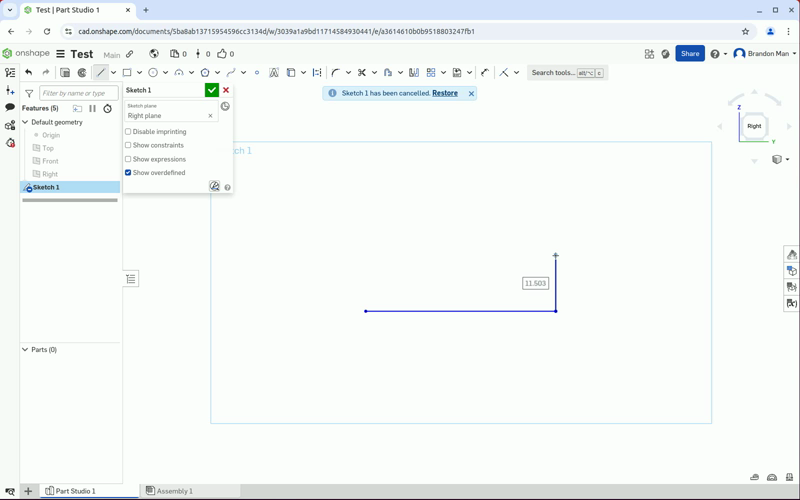
mouse_move(365, 255)
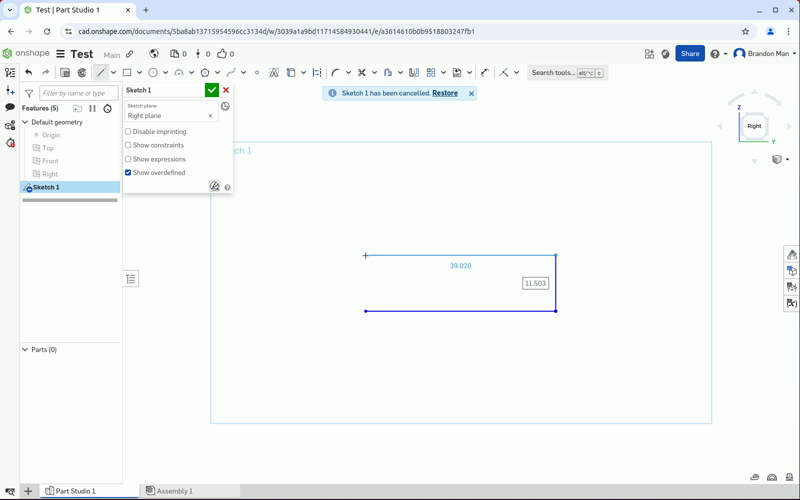
click(365, 255)
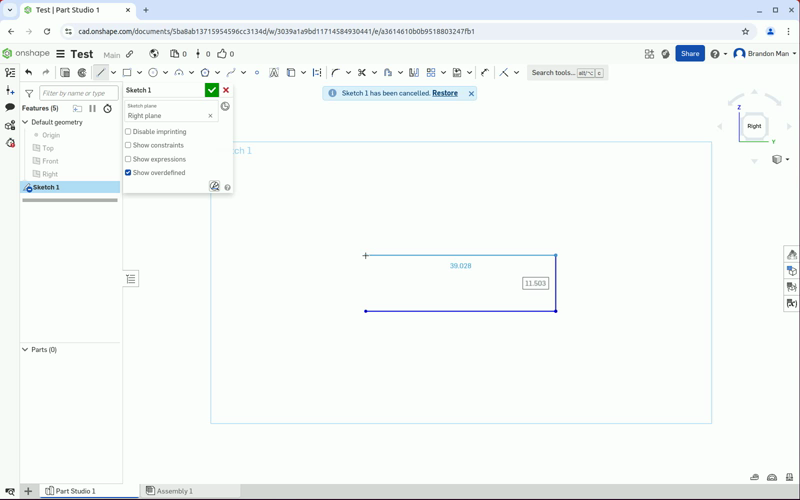
key_up(shift)
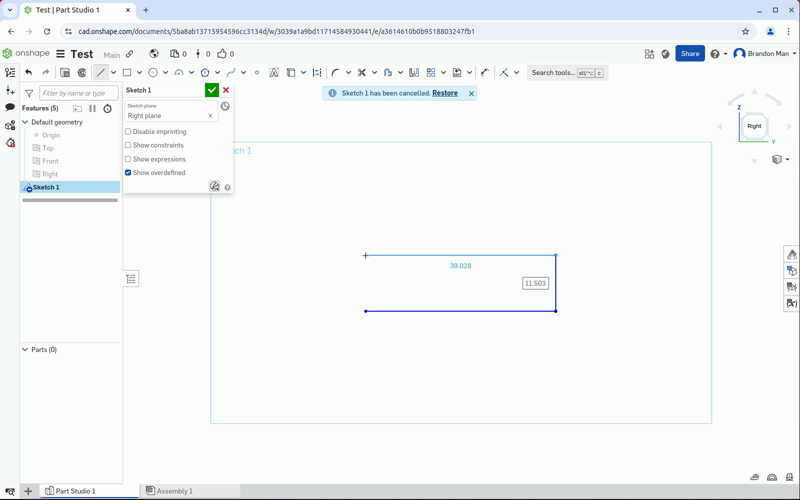
mouse_move(395, 255)
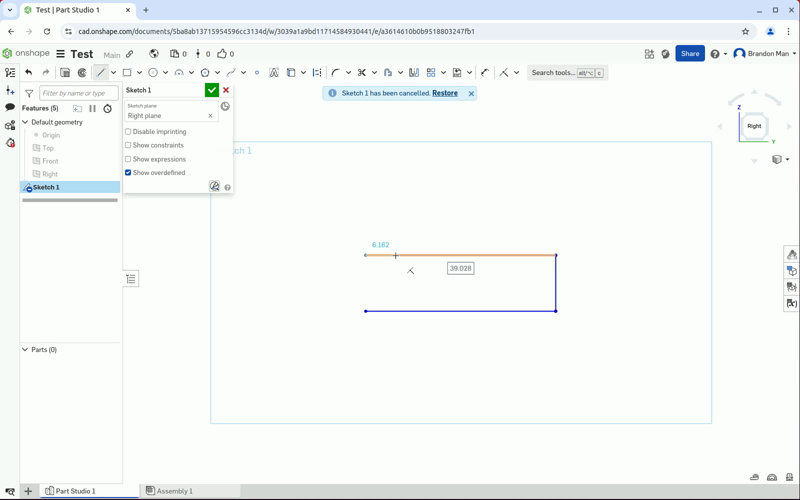
key_down(shift)
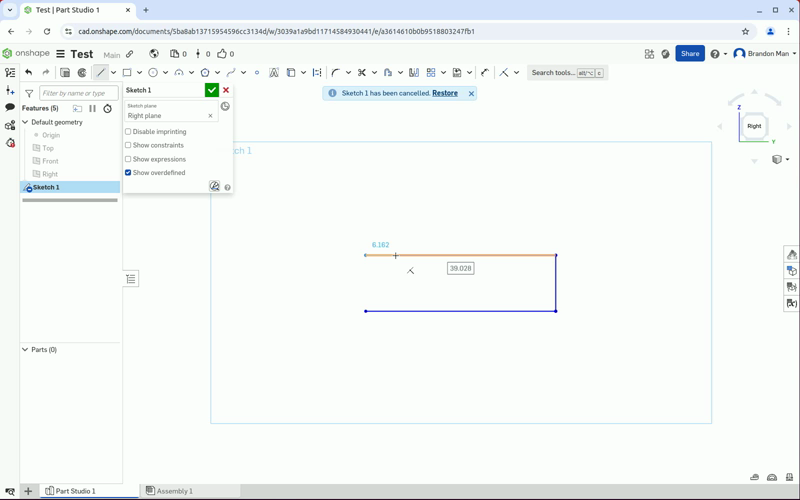
mouse_move(365, 311)
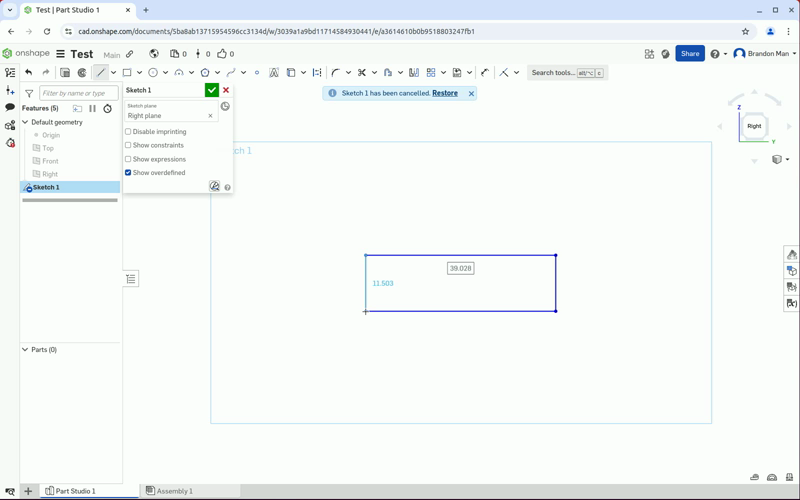
key_up(shift)
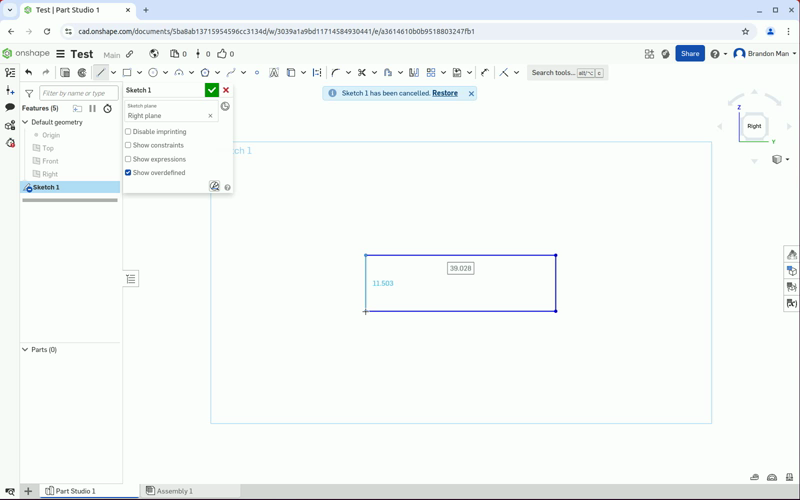
click(365, 311)
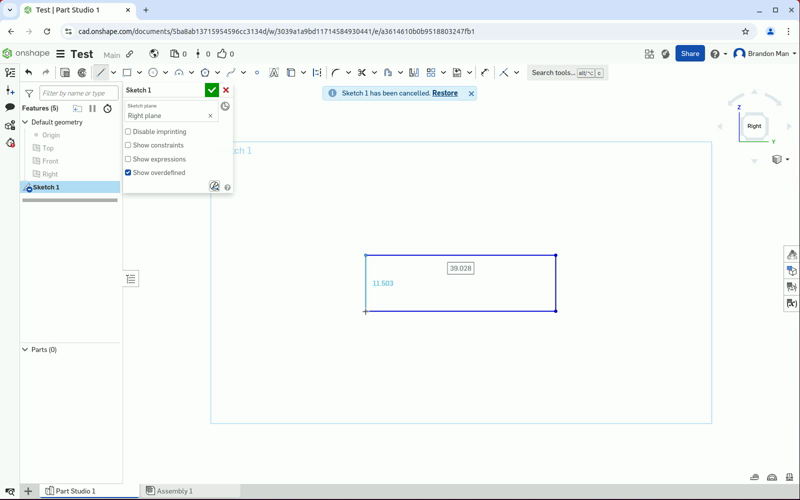
key(esc)
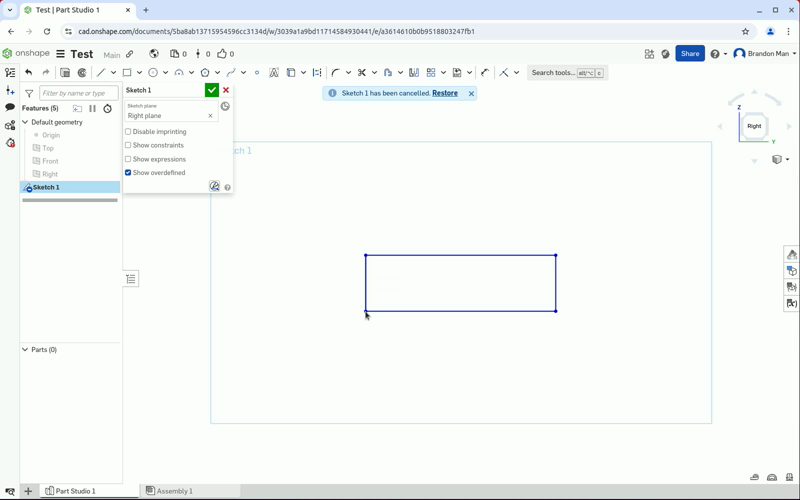
mouse_move(387, 303)
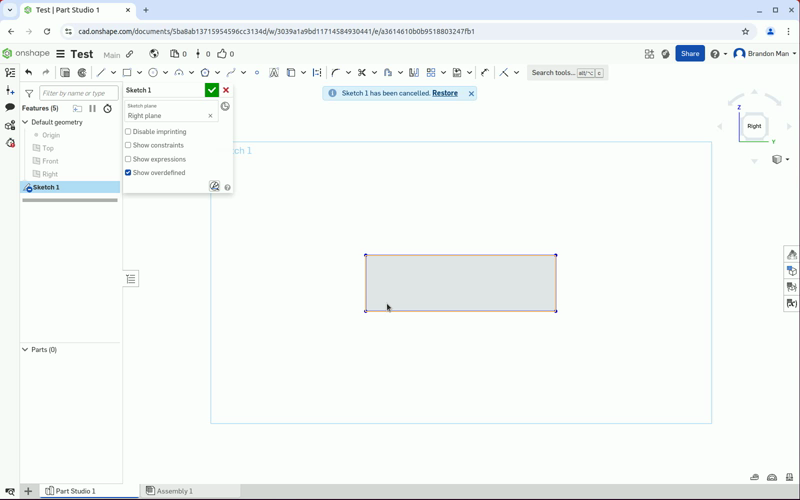
click(387, 303)
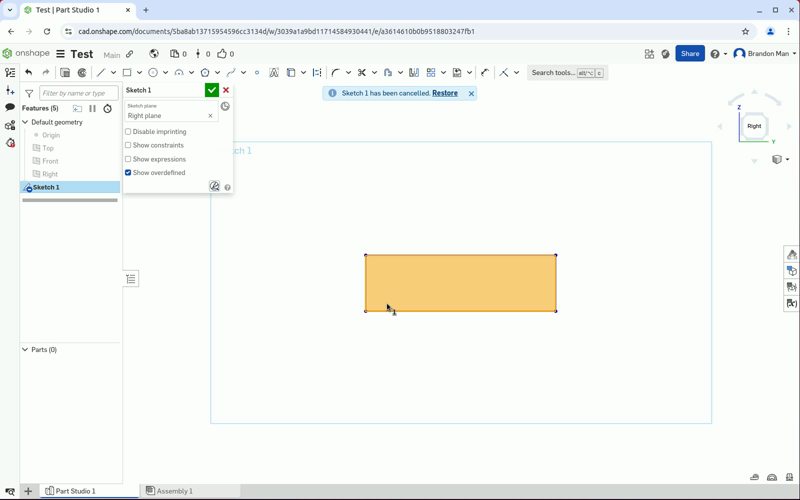
mouse_move(73, 352)
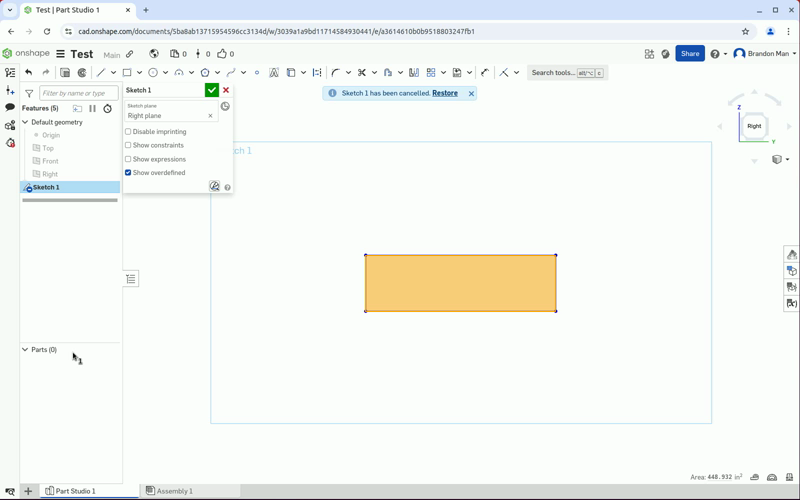
key(shift+y)
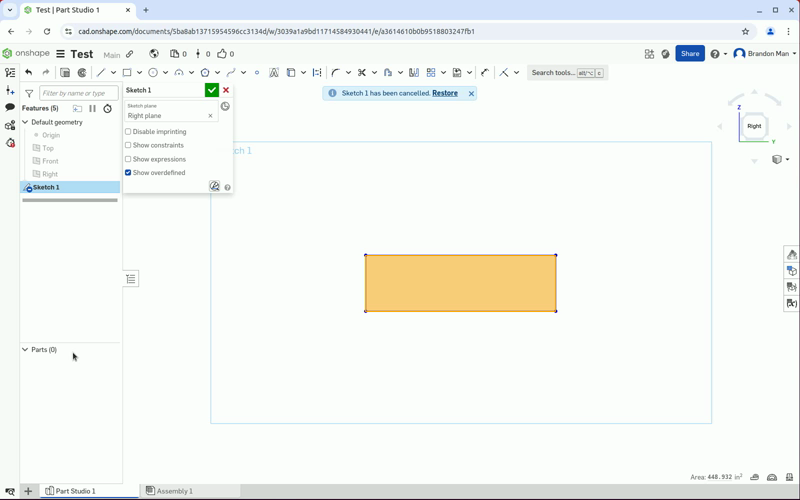
key(shift+e)
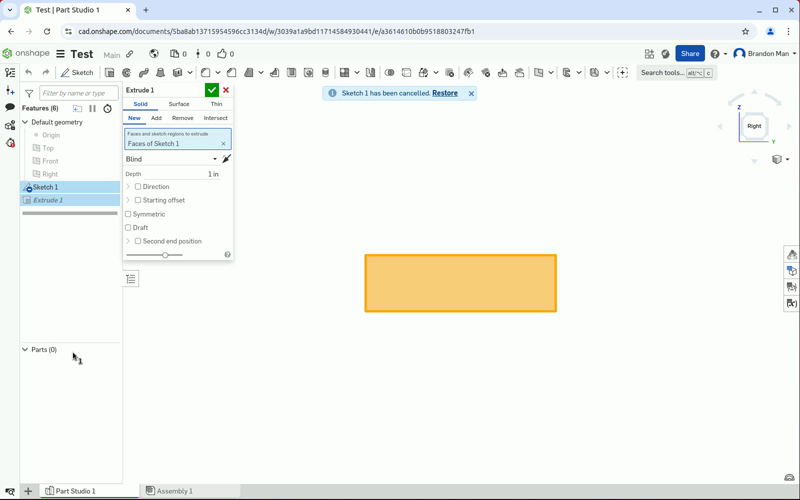
mouse_move(143, 106)
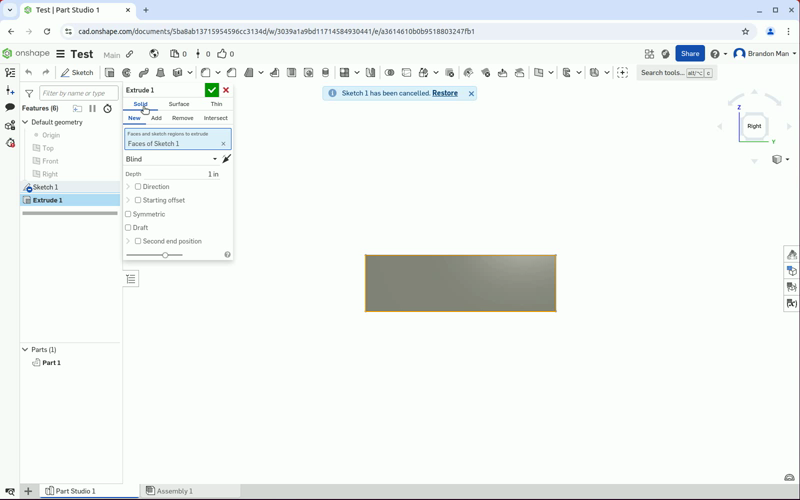
click(143, 106)
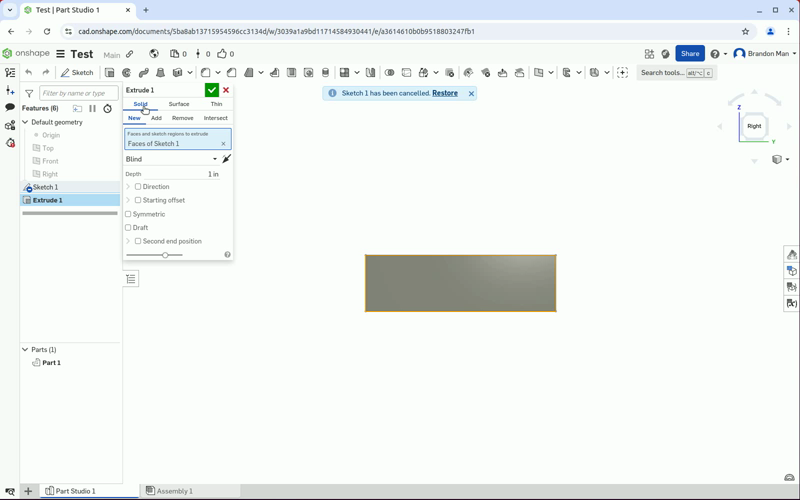
mouse_move(137, 120)
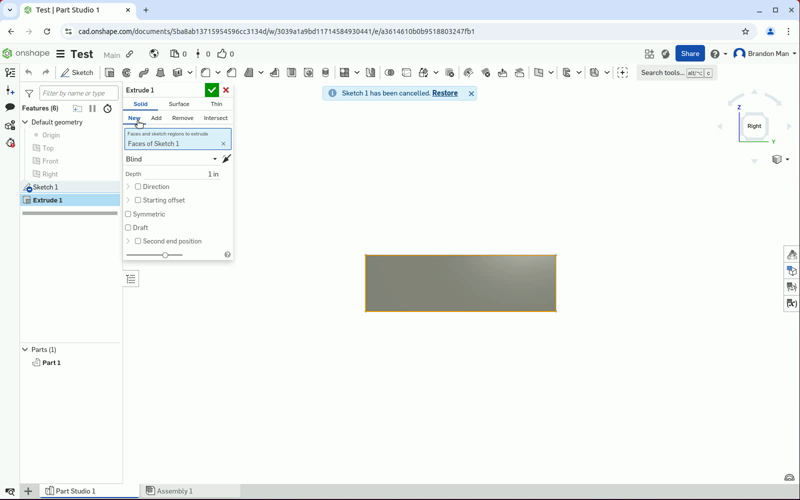
click(137, 120)
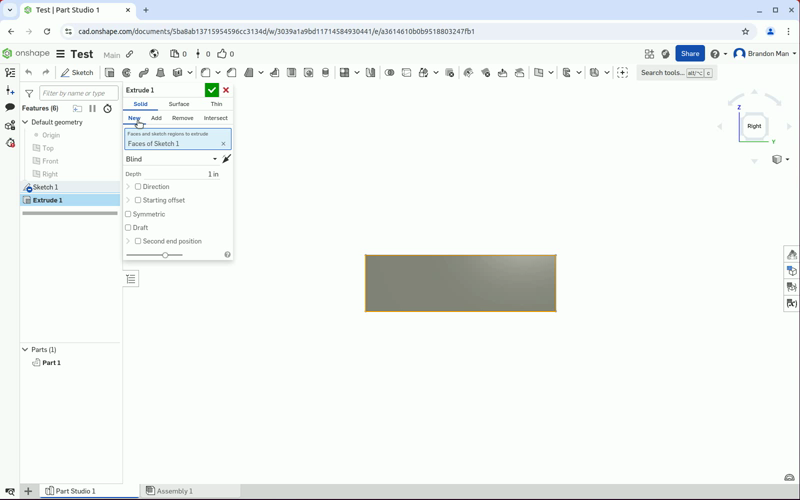
key(tab, 4)
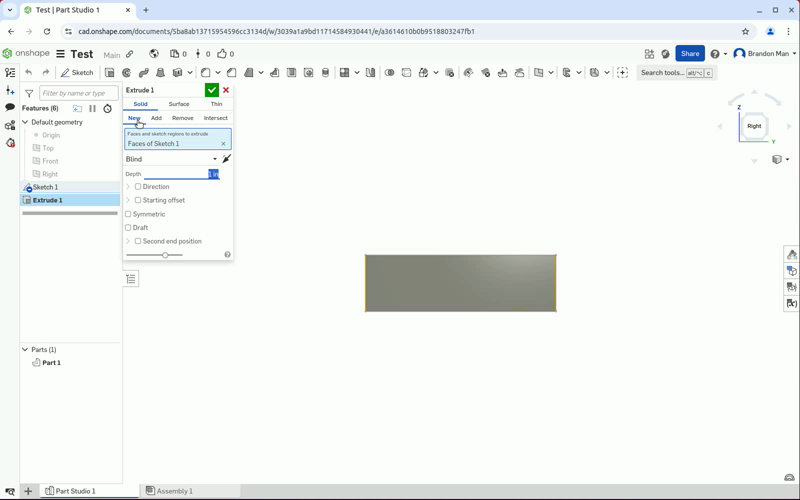
text(13.962)
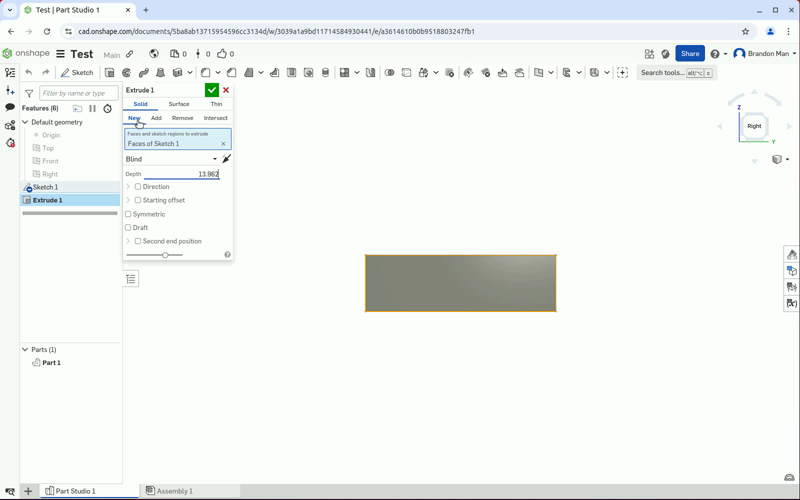
key(tab, 3)
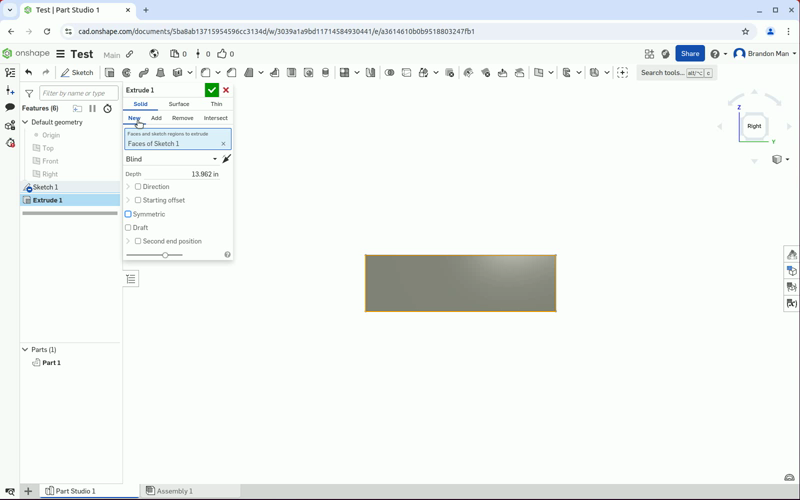
key(space)
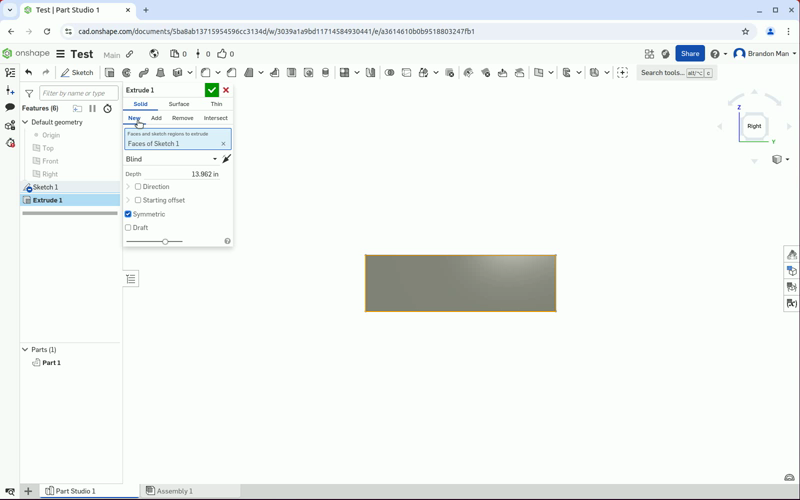
key(enter)
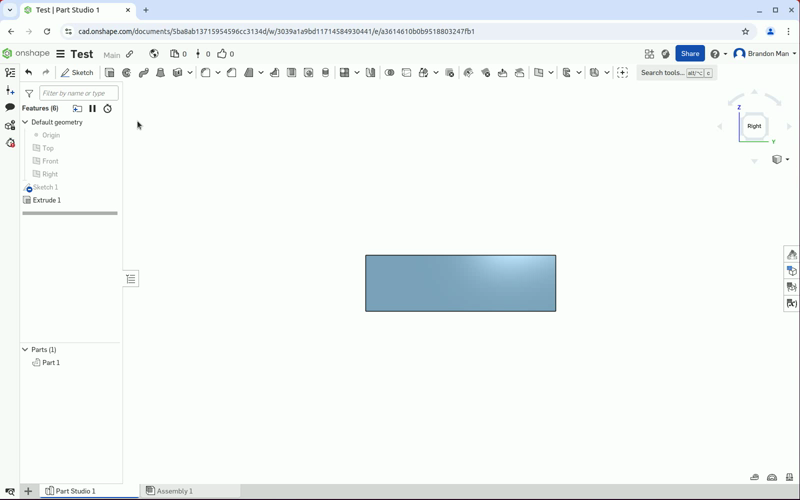
key(shift+h)
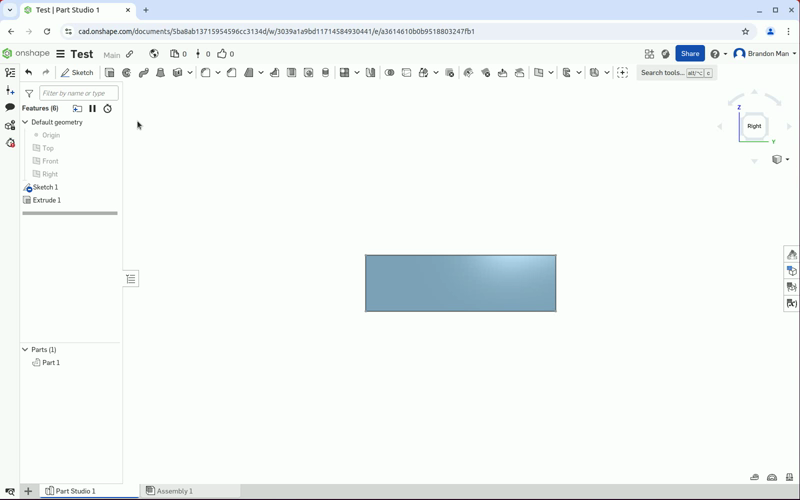
key(shift+h)
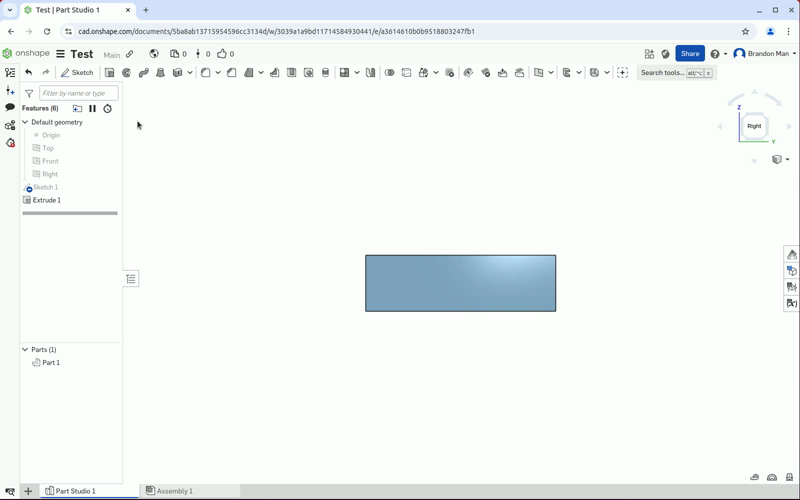
mouse_move(73, 189)
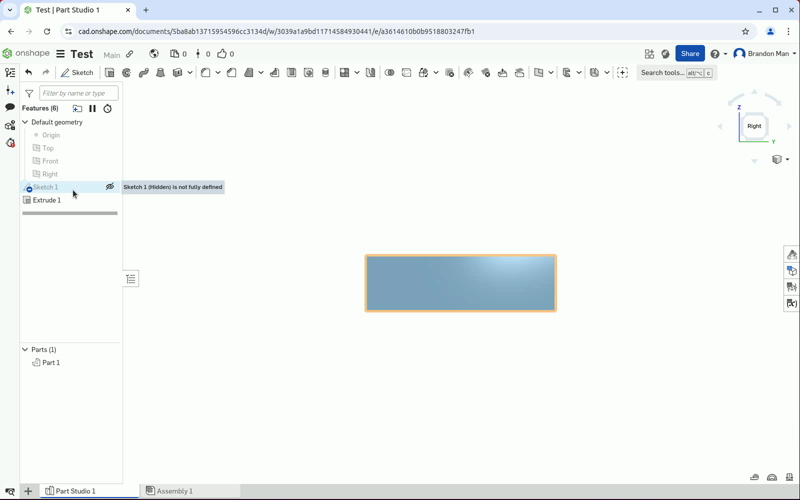
click(73, 189)
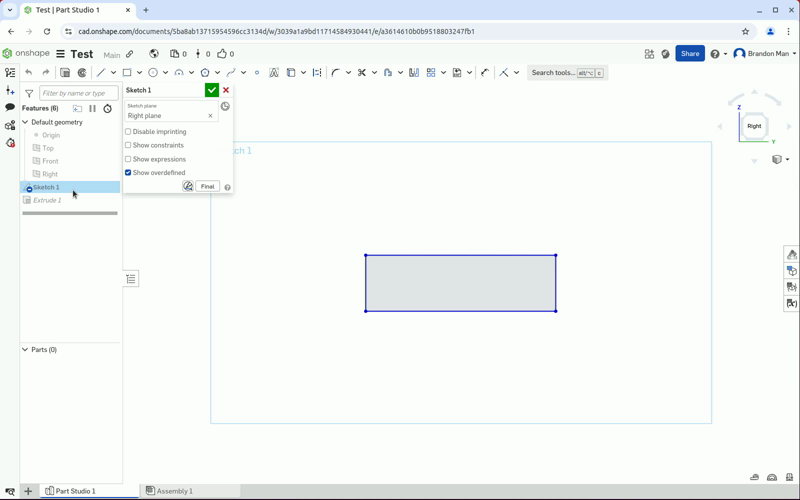
mouse_move(229, 92)
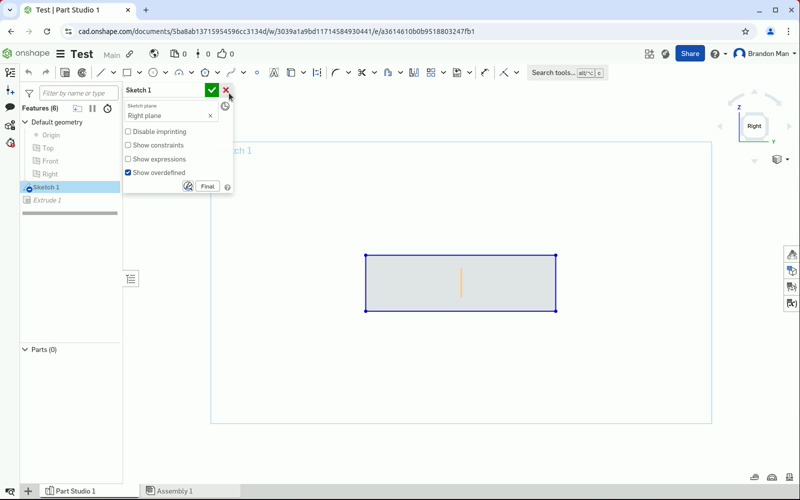
click(229, 92)
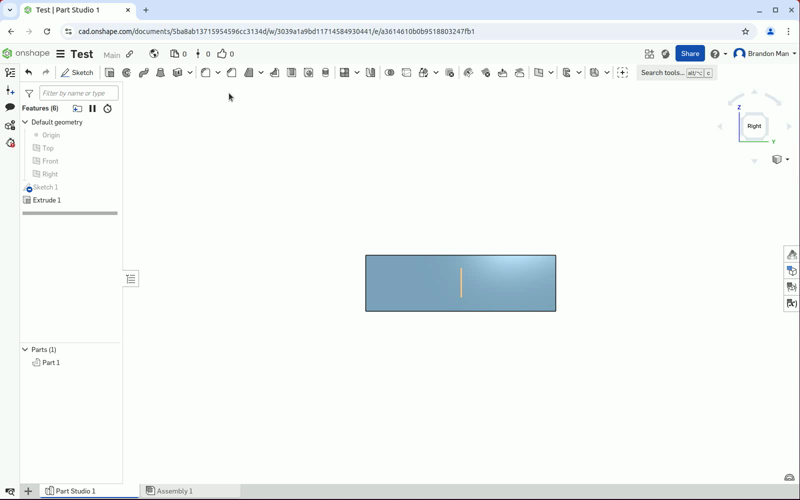
mouse_move(73, 352)
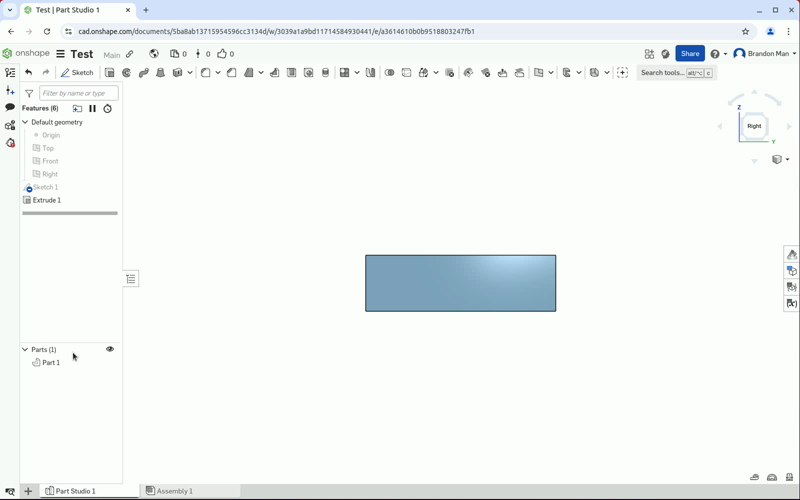
key(y)
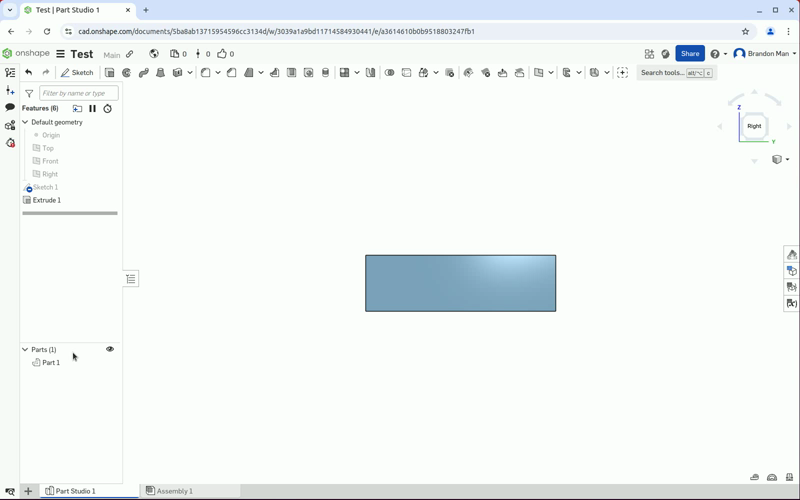
key(shift+p)
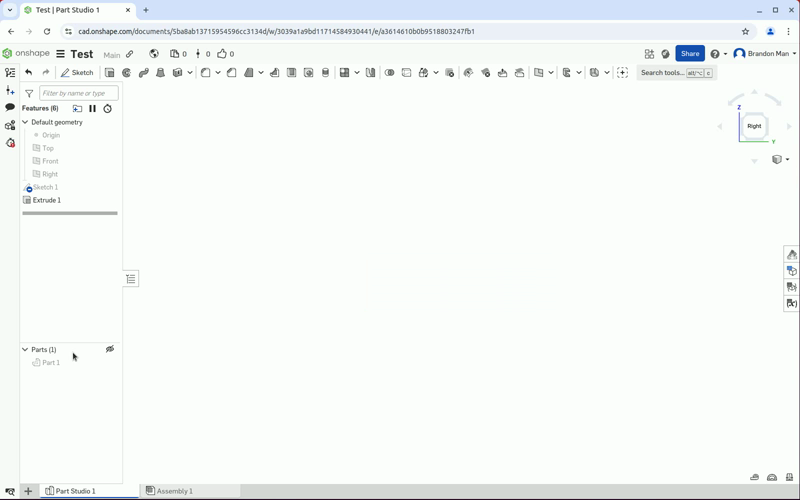
key(space)
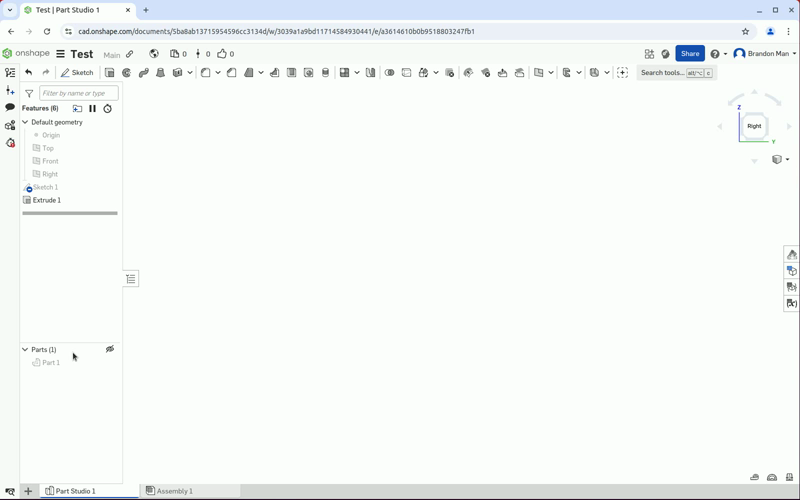
key_down(shift)
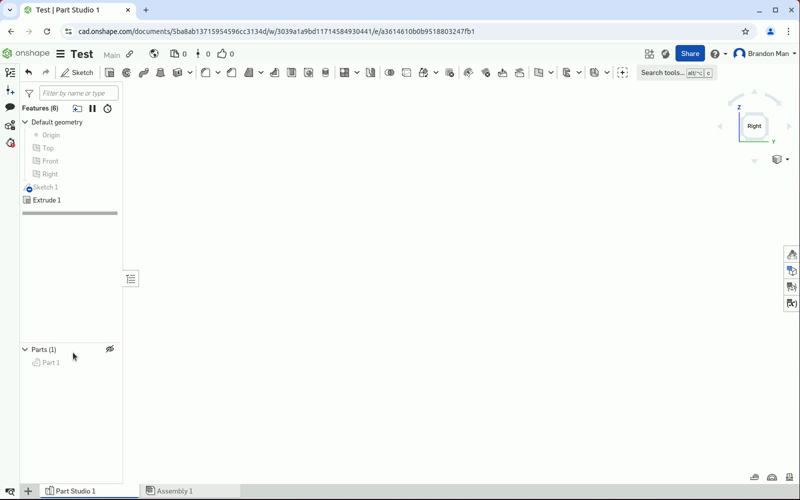
key(right)
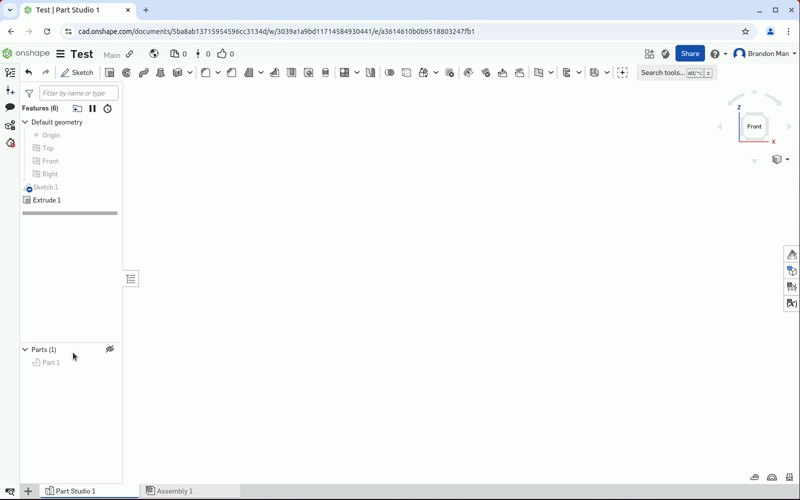
key_up(shift)
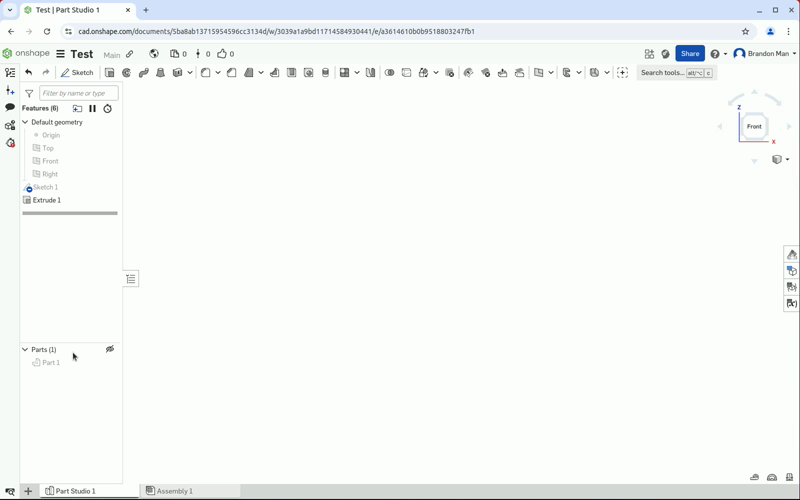
key(space)
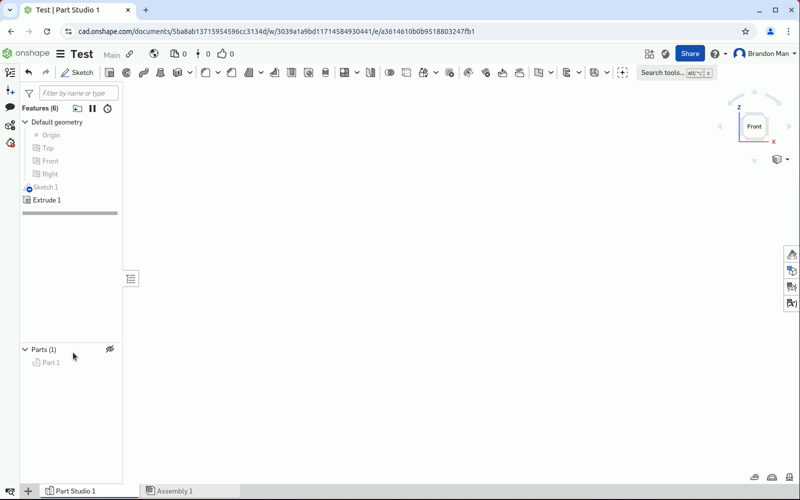
key_down(shift)
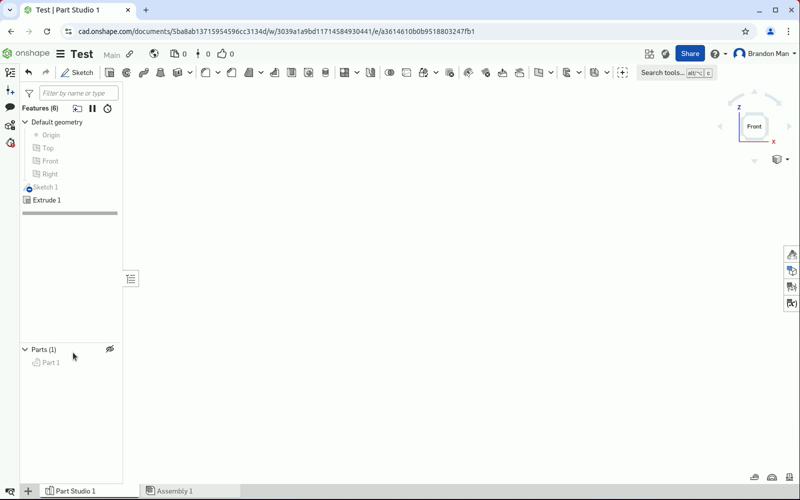
key(down)
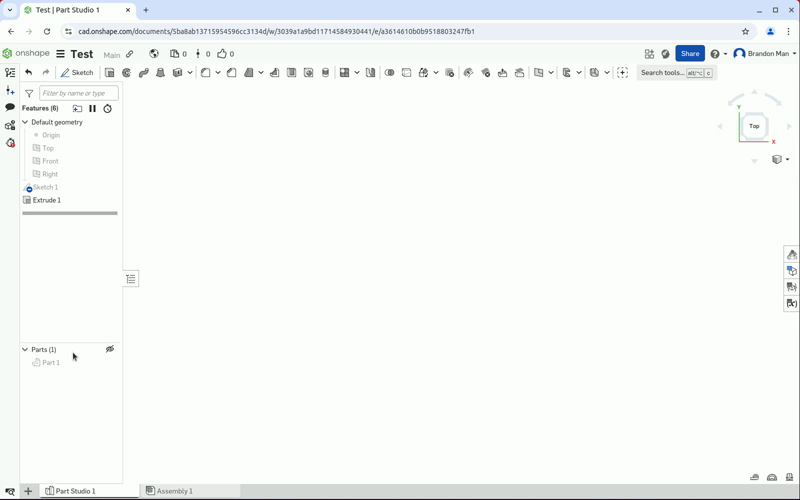
key_up(shift)
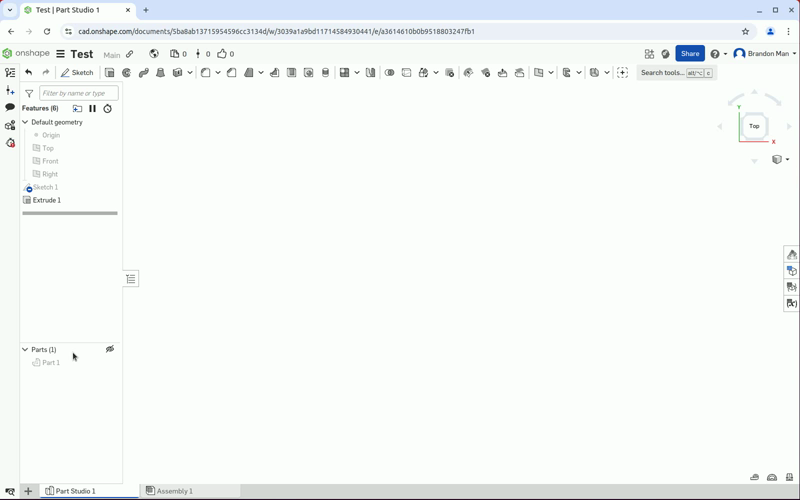
mouse_move(73, 352)
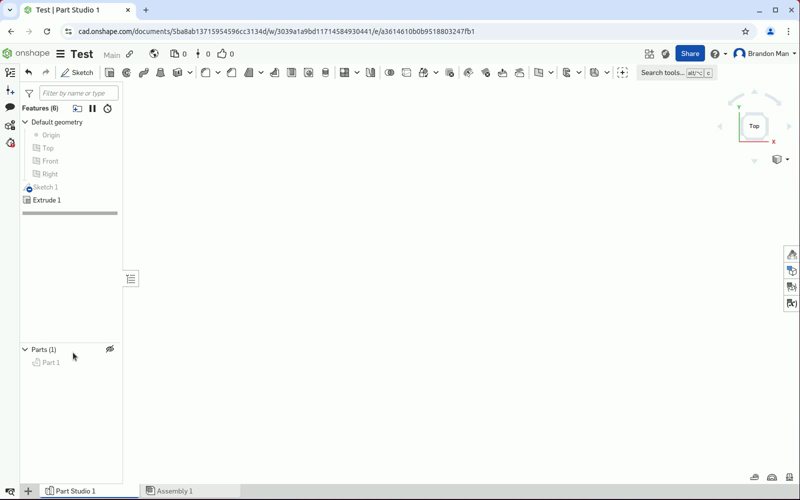
key(shift+y)
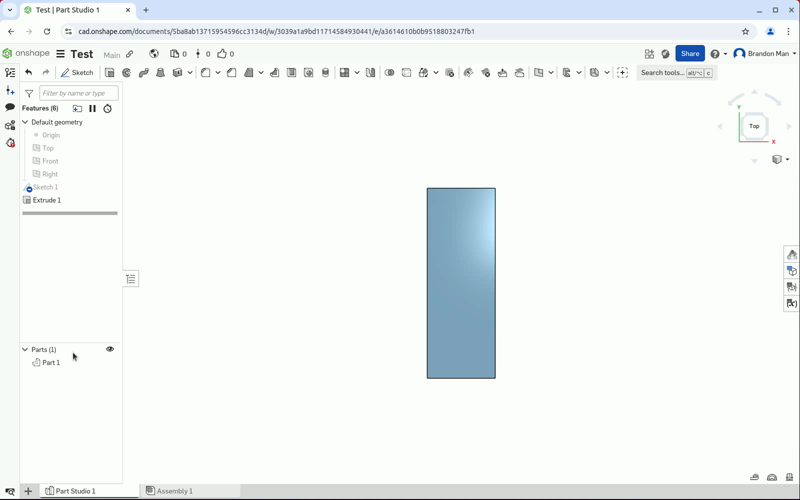
mouse_move(541, 75)
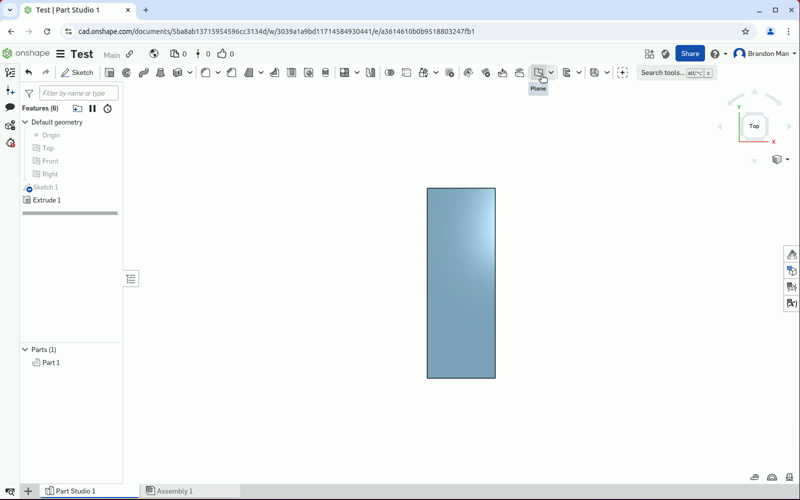
click(541, 75)
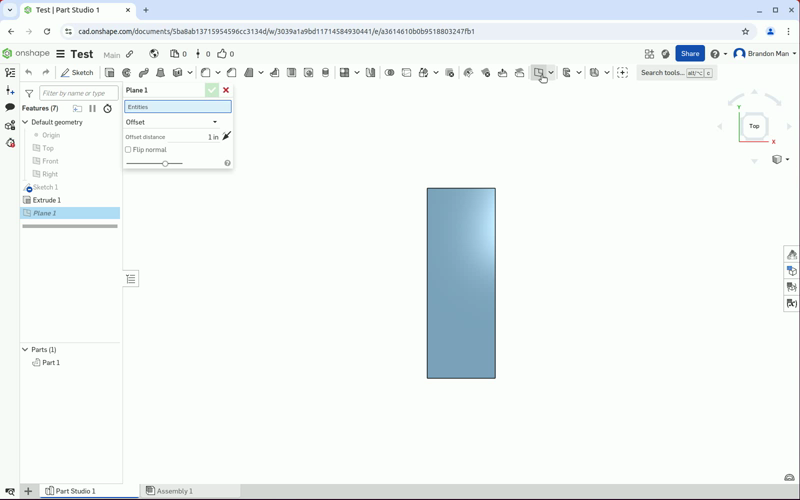
mouse_move(73, 150)
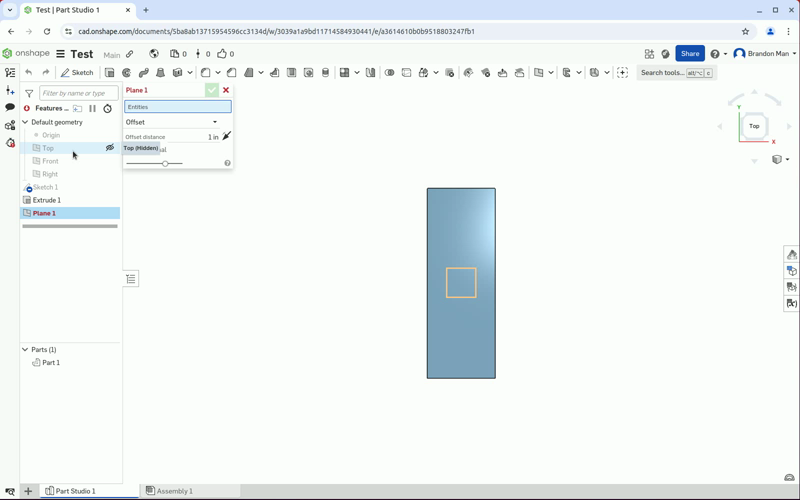
click(73, 150)
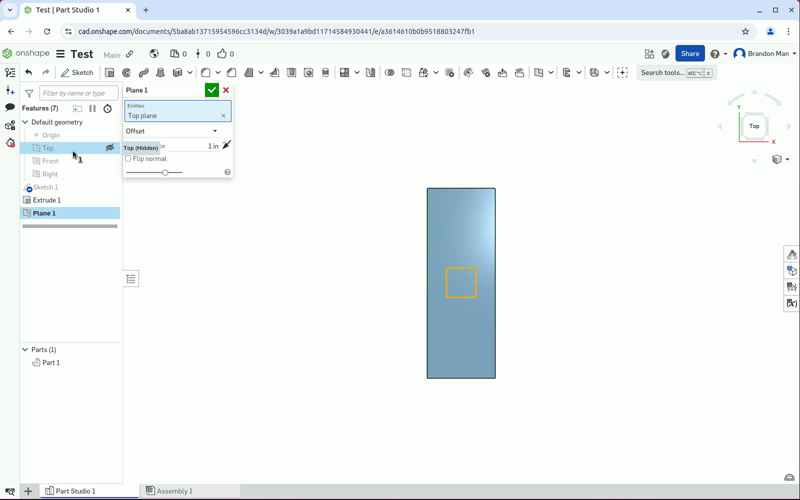
key(tab, 2)
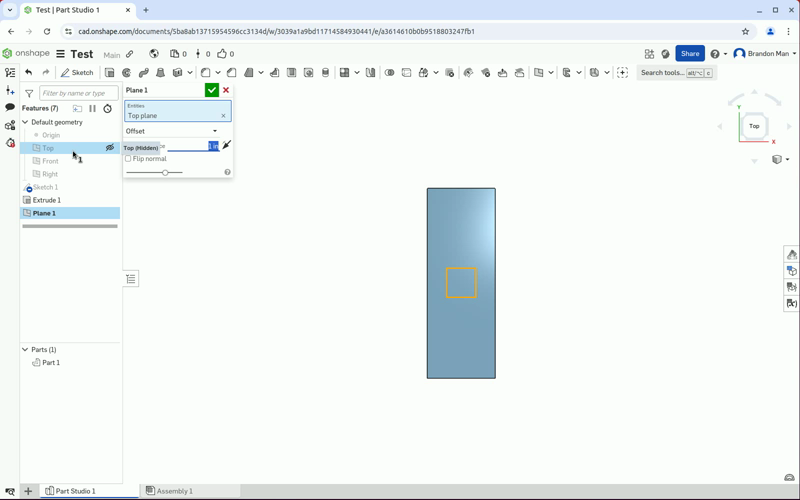
text(5.792)
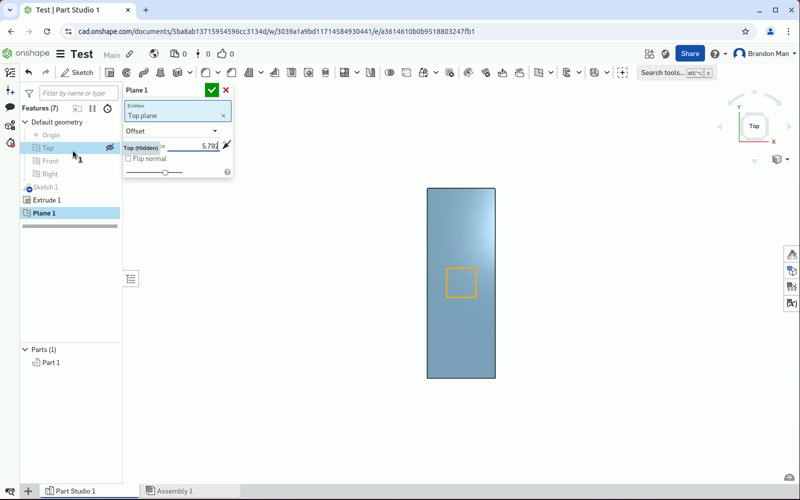
key(enter, 2)
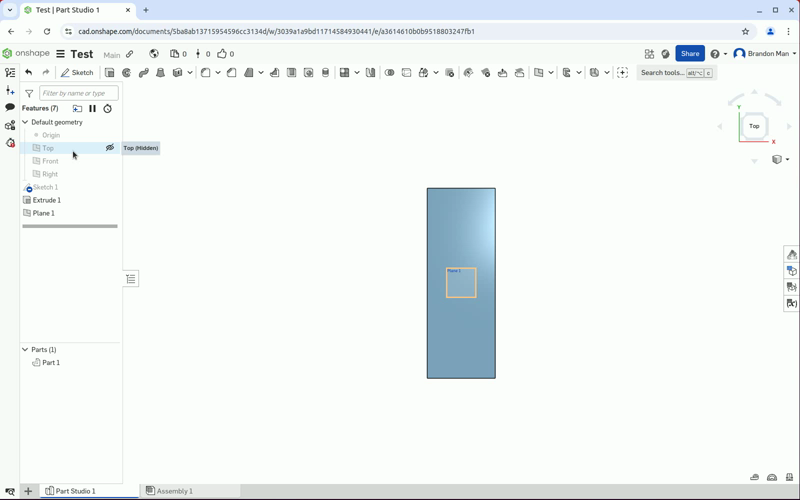
key(shift+s)
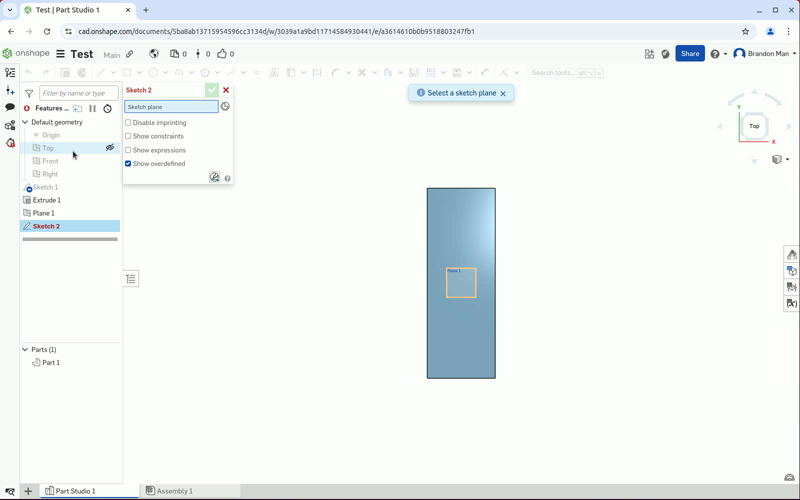
mouse_move(73, 215)
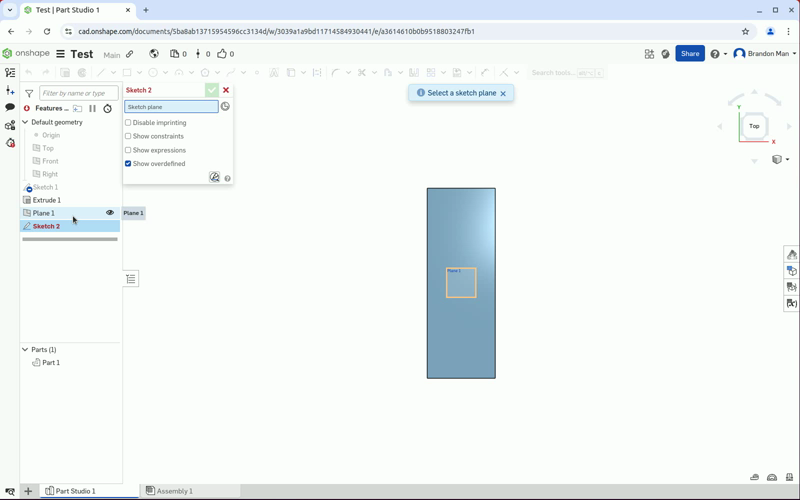
click(73, 215)
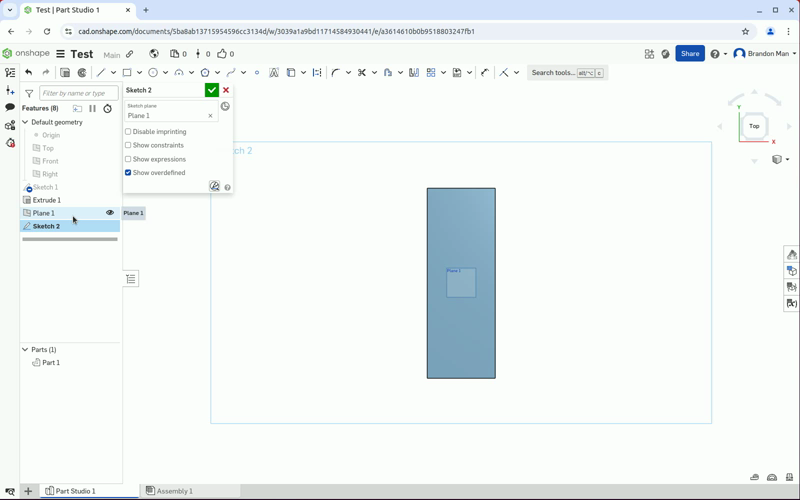
mouse_move(73, 352)
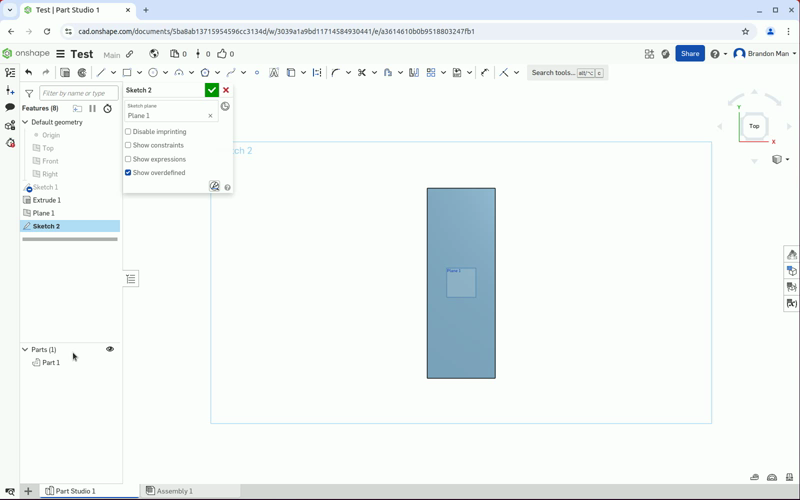
key(y)
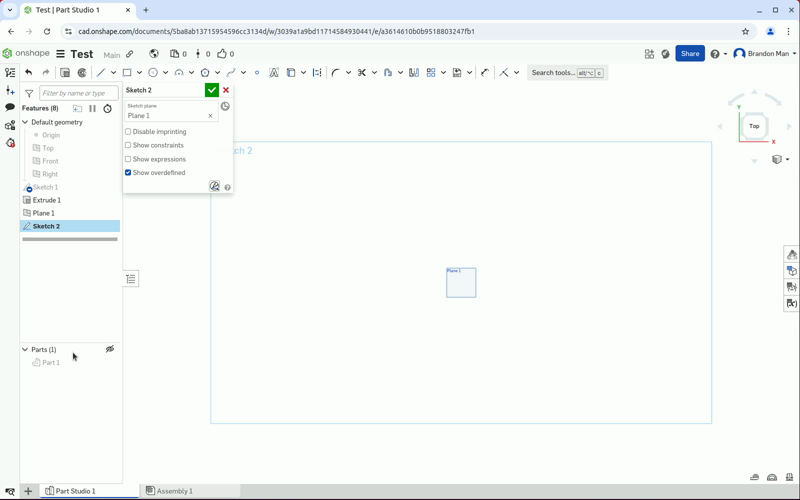
key(c)
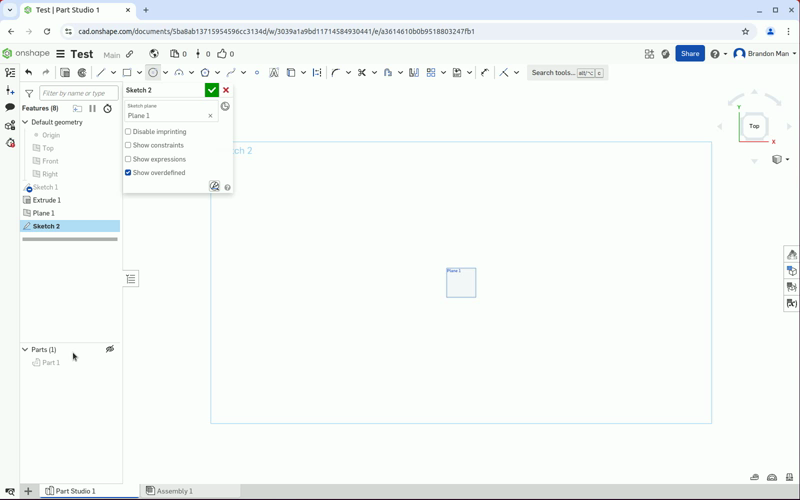
key_down(shift)
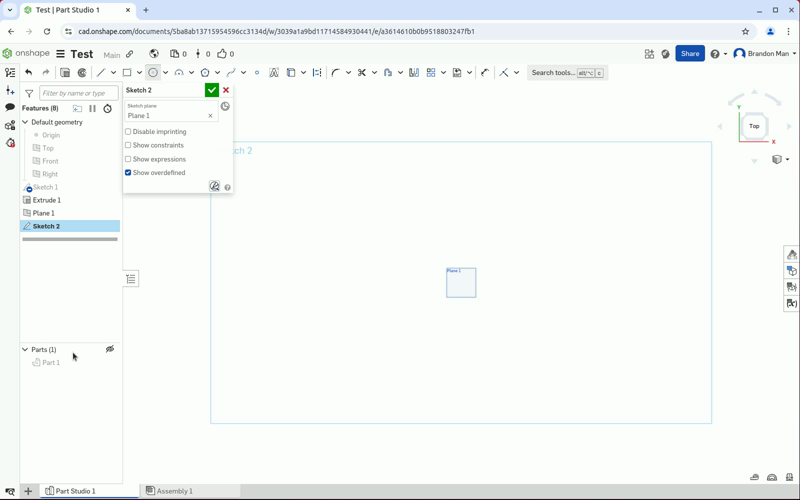
mouse_move(461, 222)
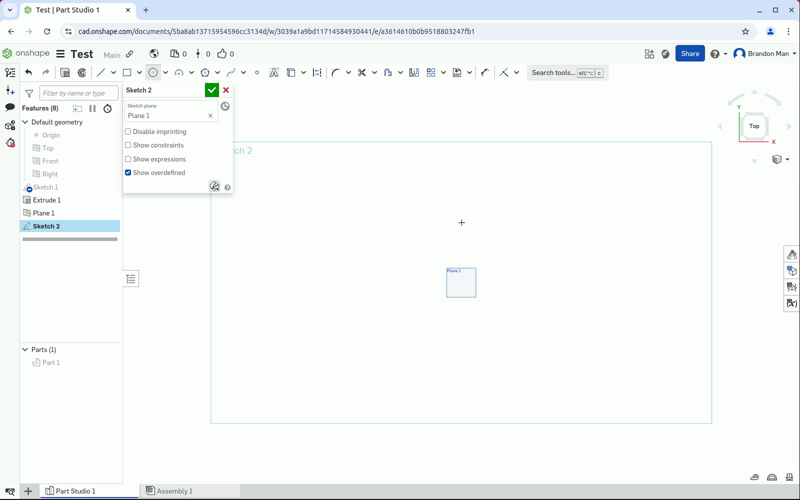
click(461, 222)
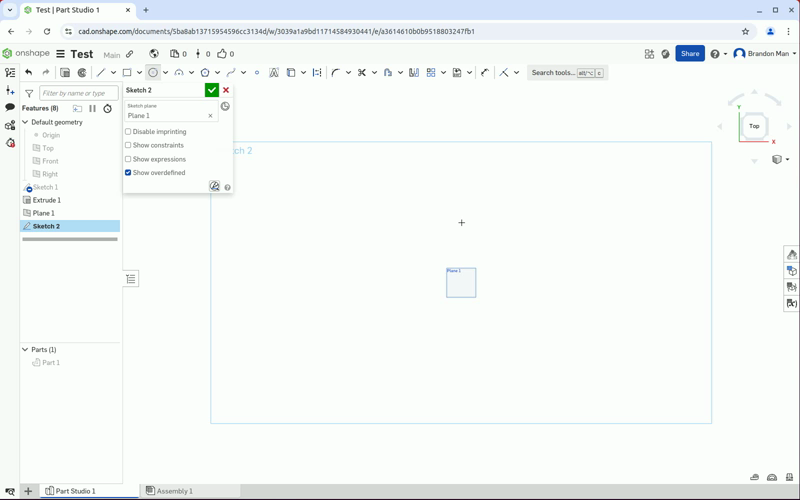
key_up(shift)
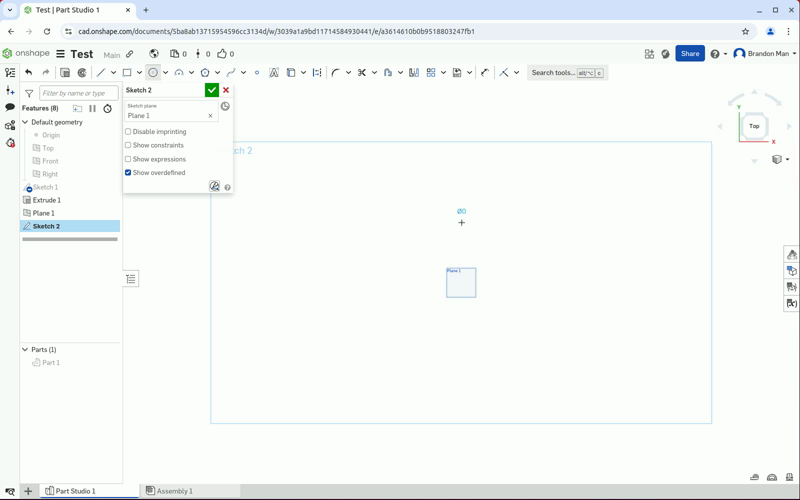
mouse_move(485, 222)
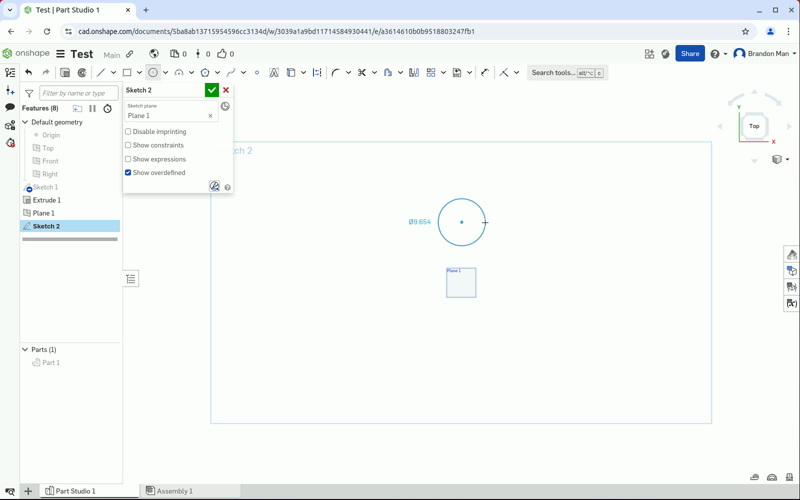
click(485, 222)
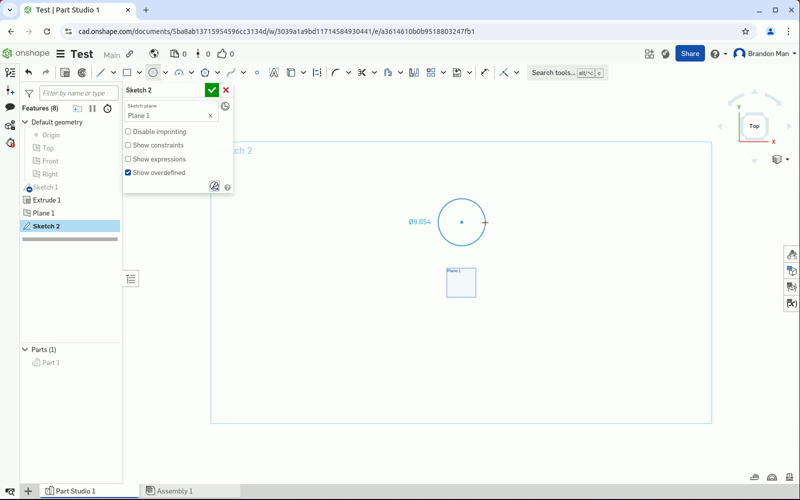
key(esc)
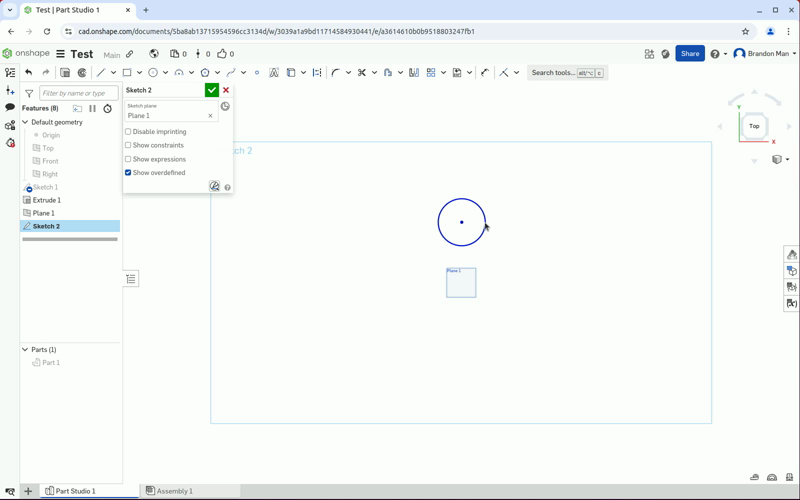
mouse_move(464, 223)
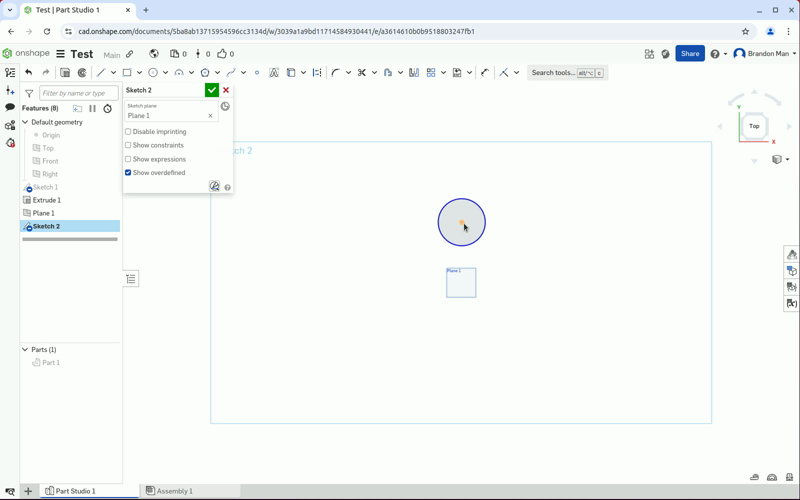
scroll(6)
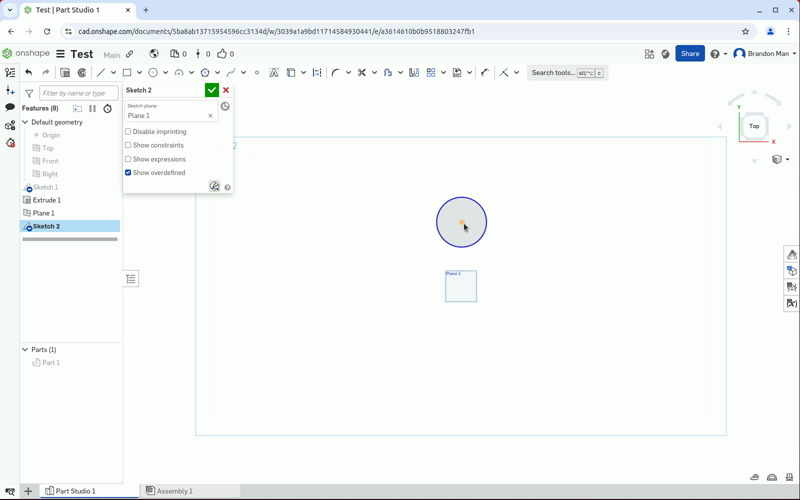
scroll(6)
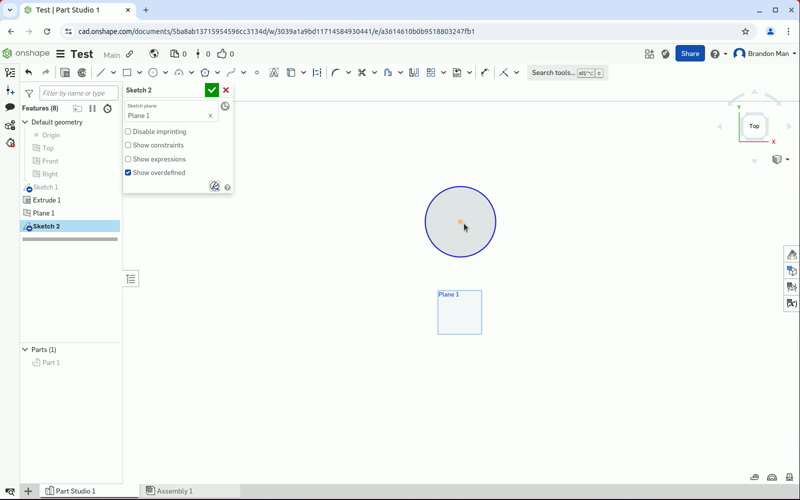
scroll(6)
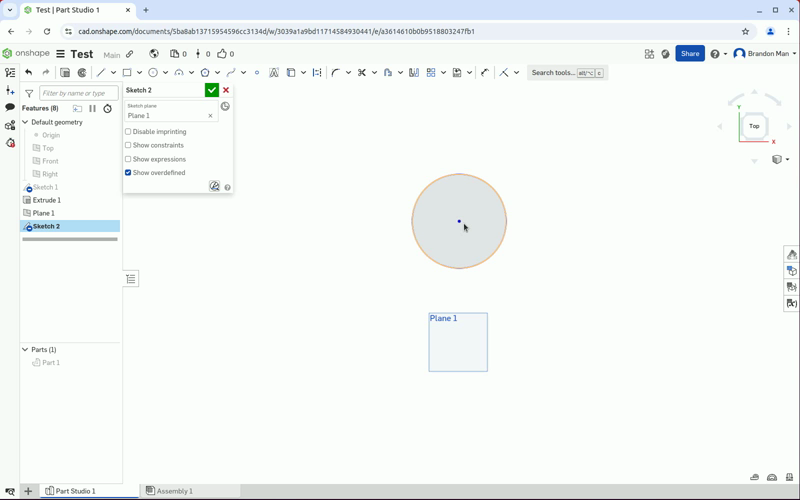
scroll(6)
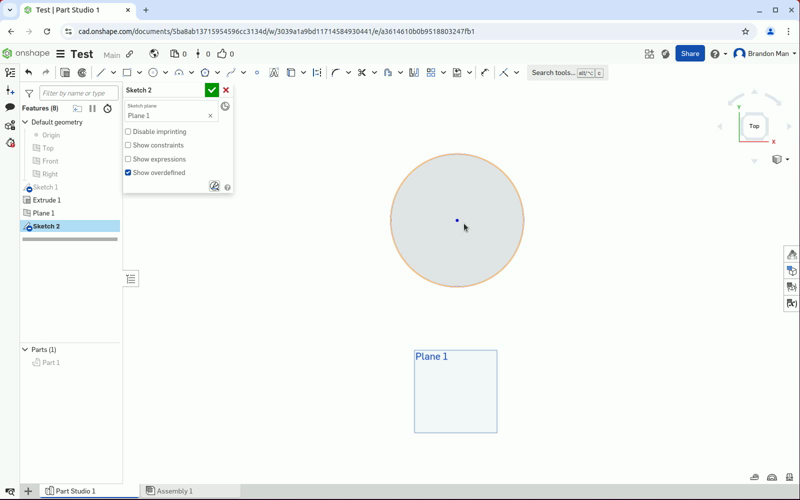
scroll(6)
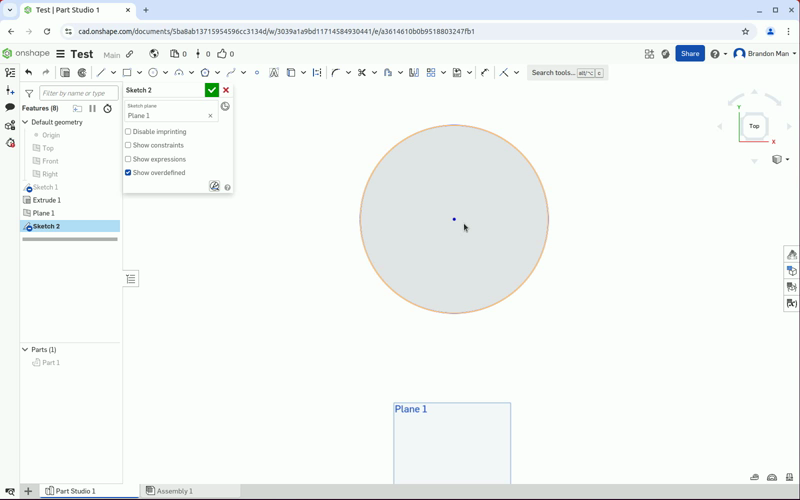
scroll(6)
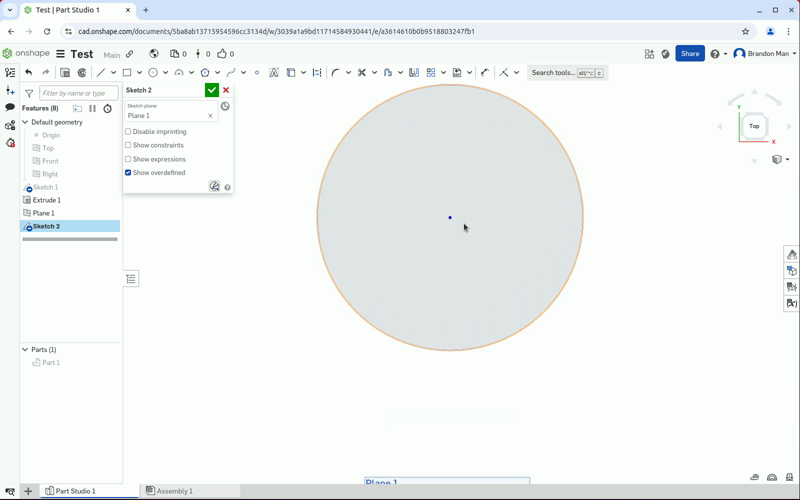
scroll(6)
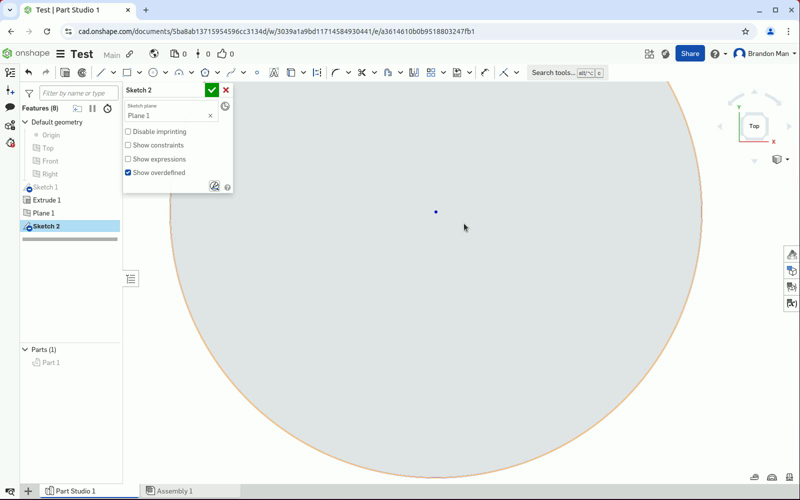
click(464, 223)
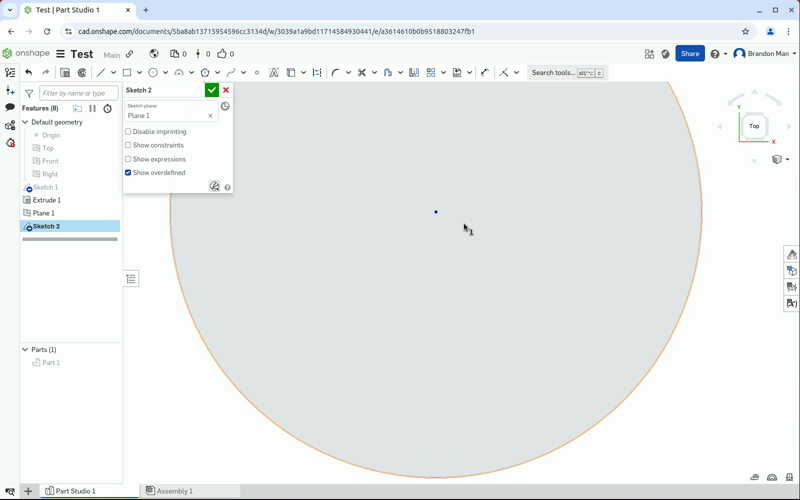
scroll(-6)
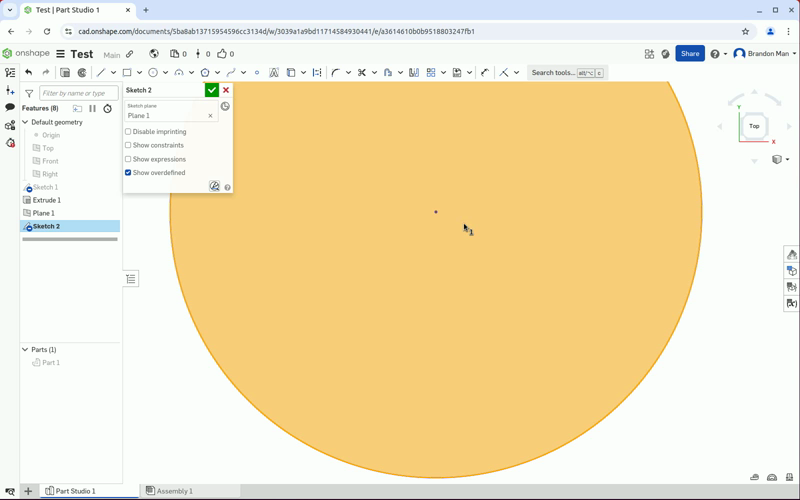
scroll(-6)
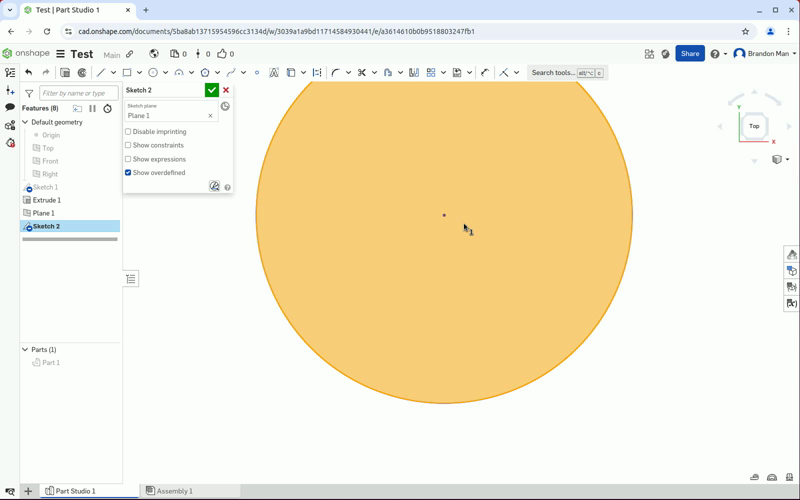
scroll(-6)
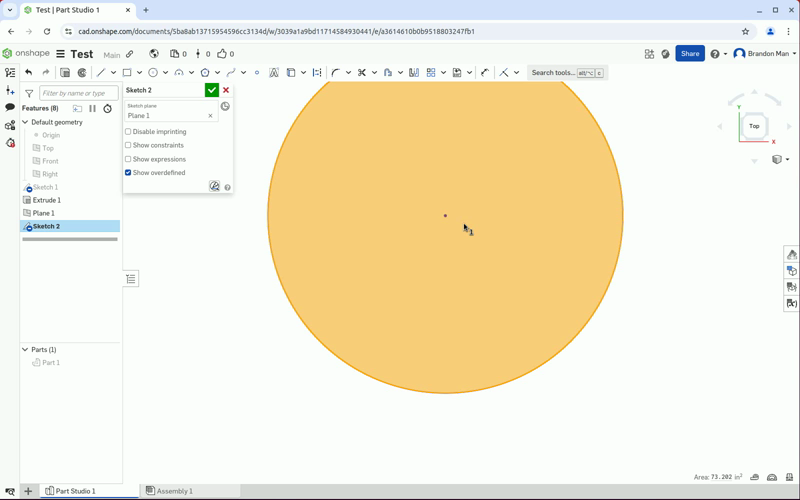
scroll(-6)
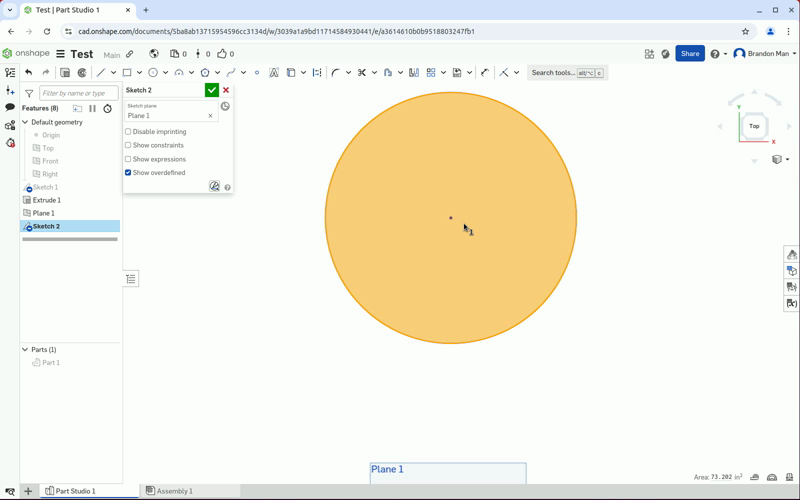
scroll(-6)
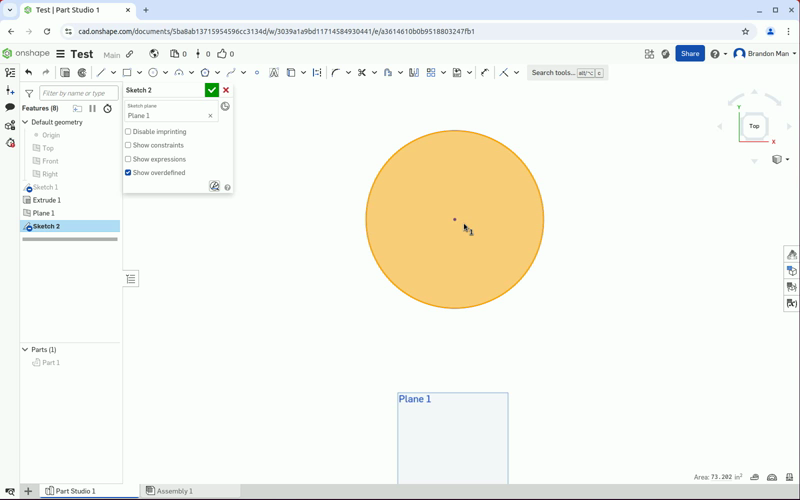
scroll(-6)
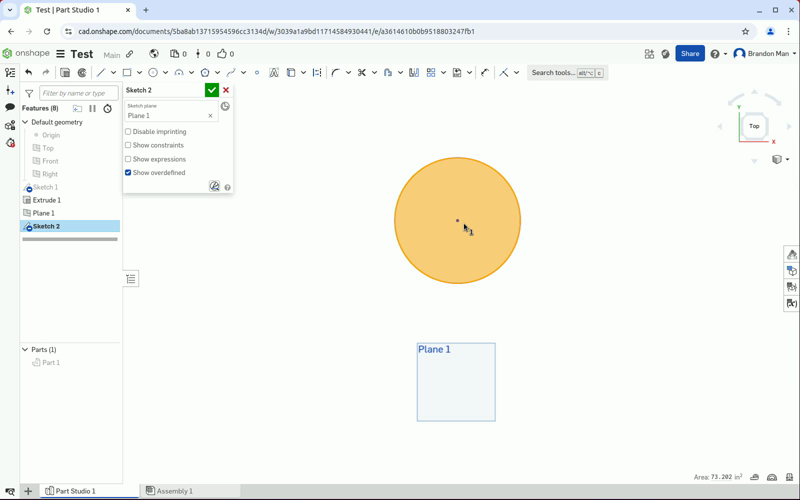
scroll(-6)
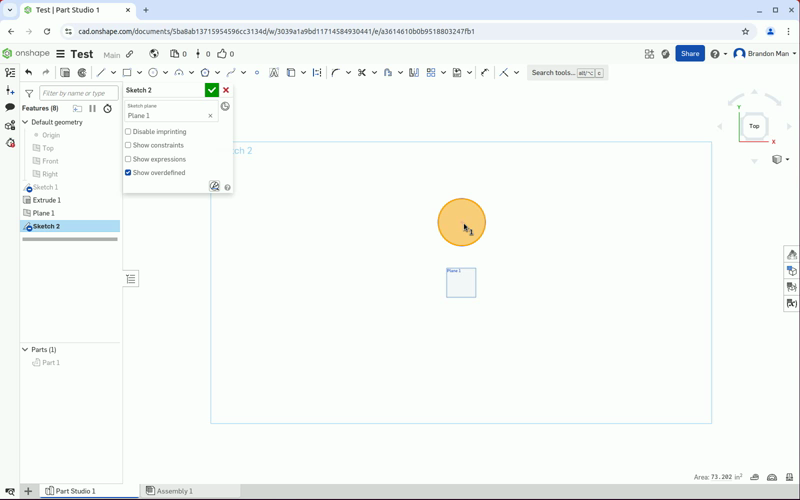
mouse_move(73, 352)
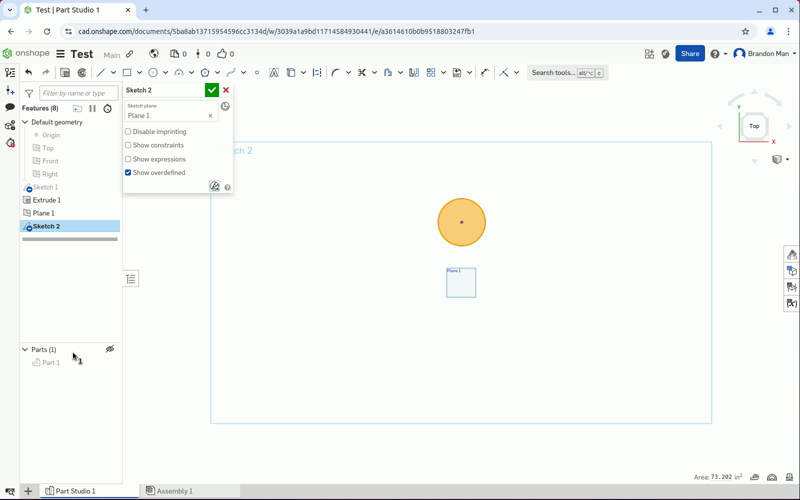
key(shift+y)
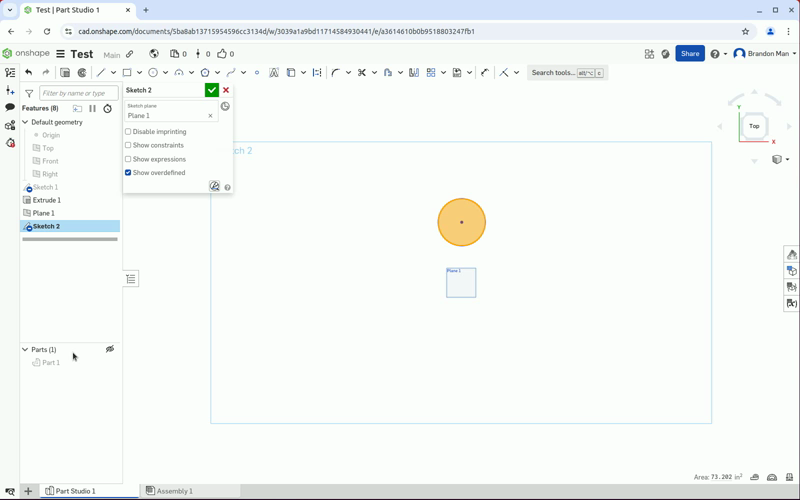
key(shift+e)
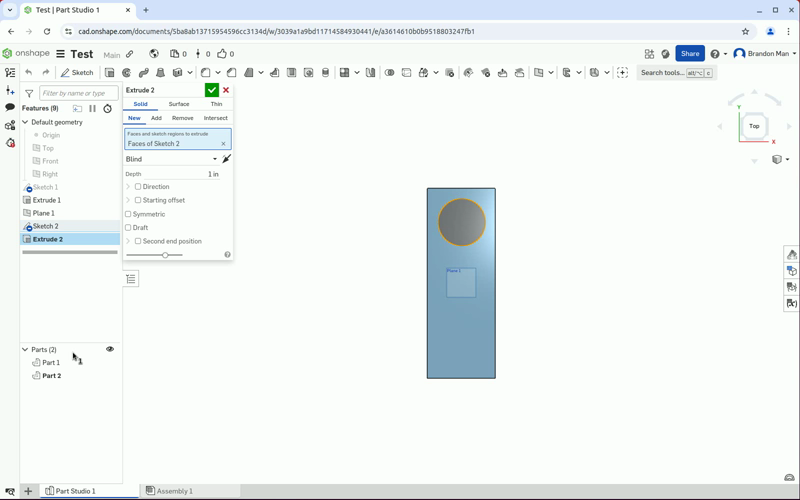
mouse_move(143, 106)
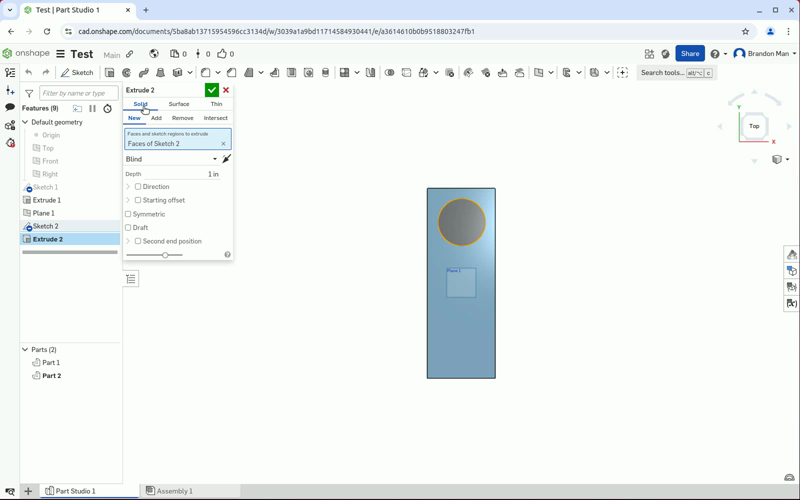
click(143, 106)
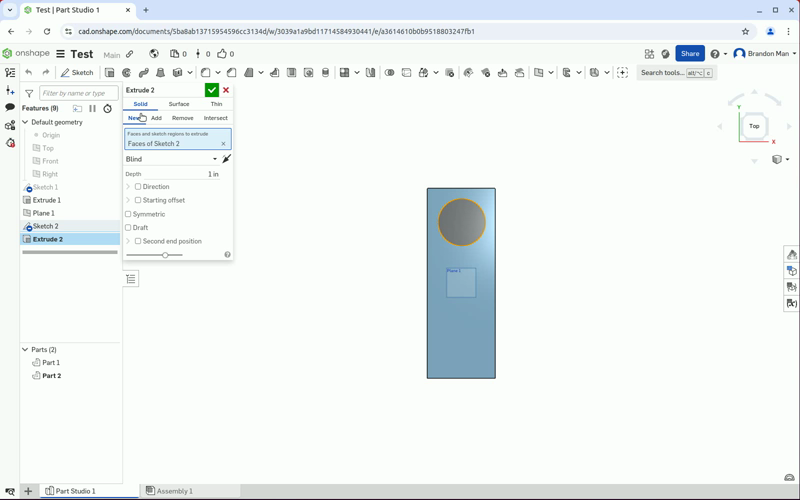
mouse_move(137, 120)
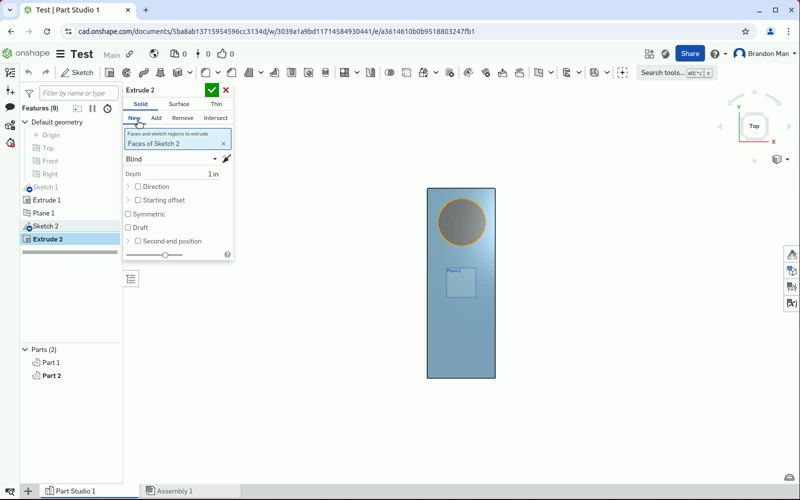
click(137, 120)
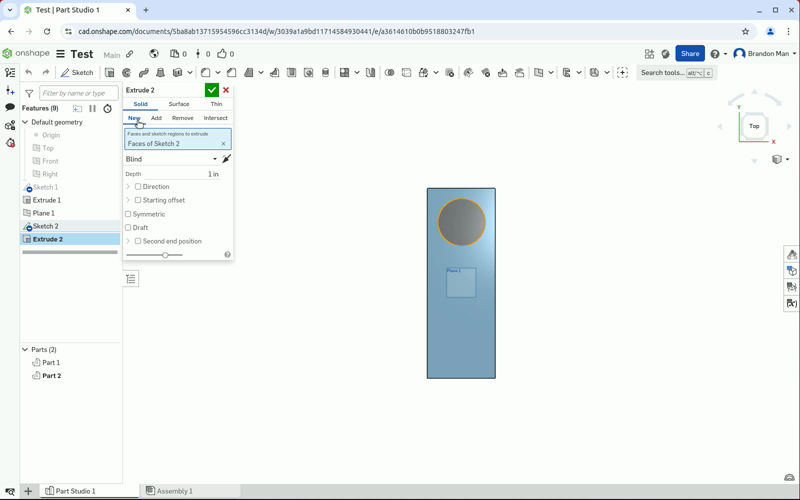
key(tab, 4)
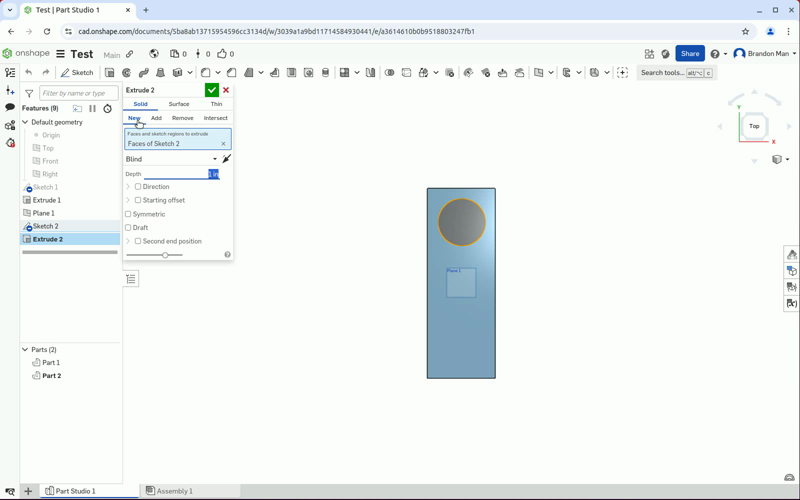
text(3.129)
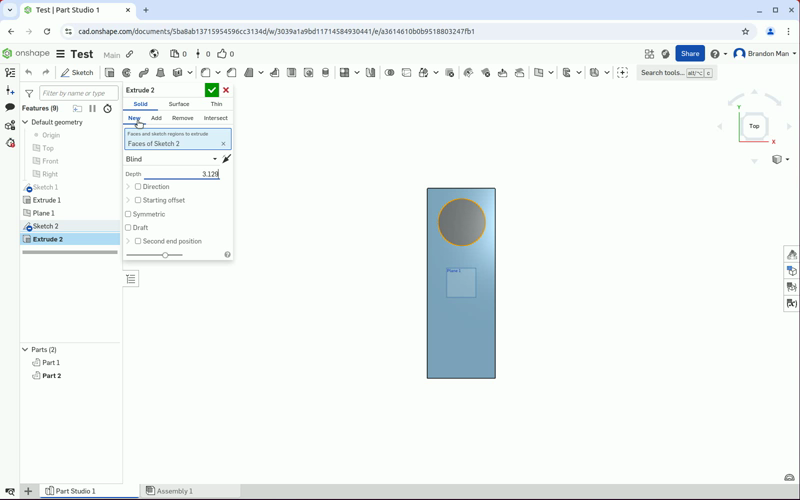
key(enter)
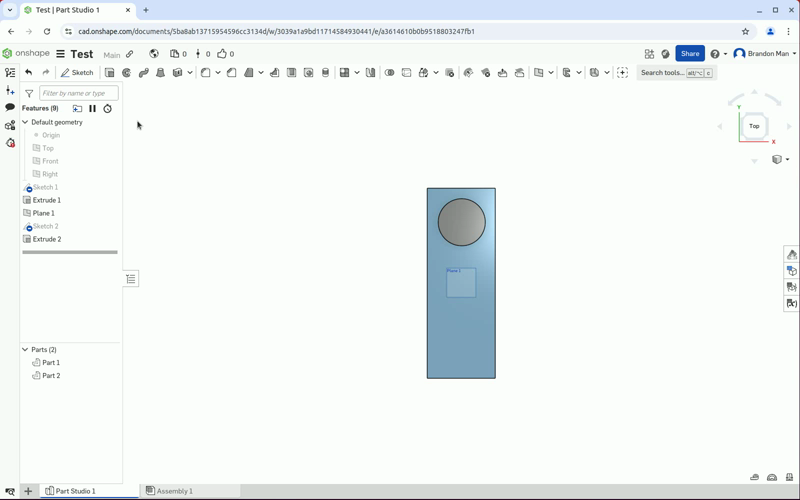
key(shift+h)
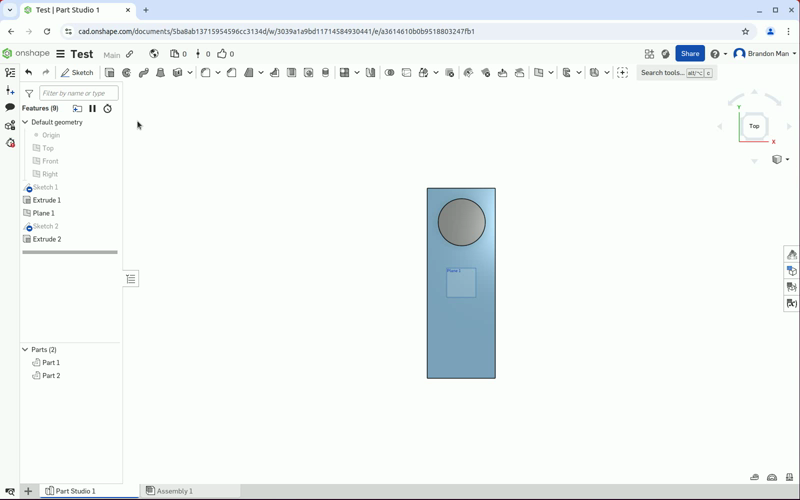
key(shift+h)
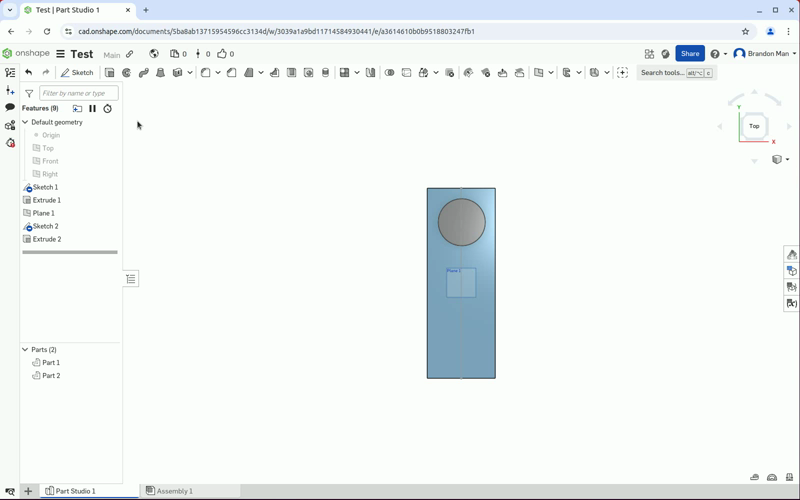
key(shift+7)
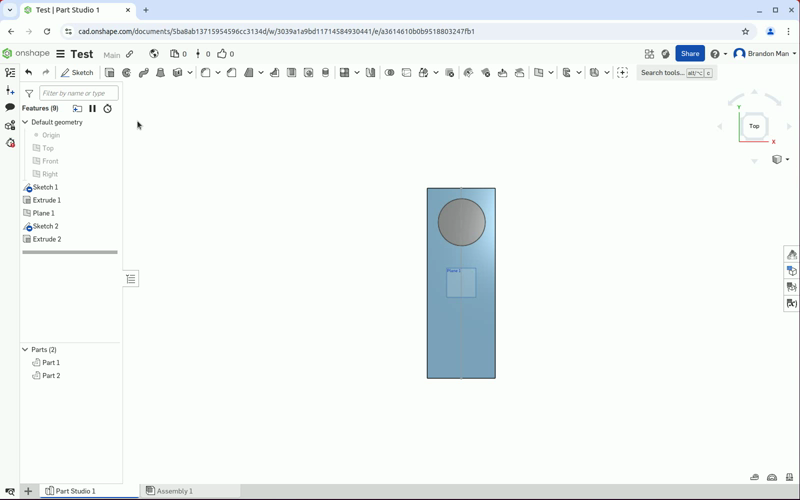
key(up, 3)
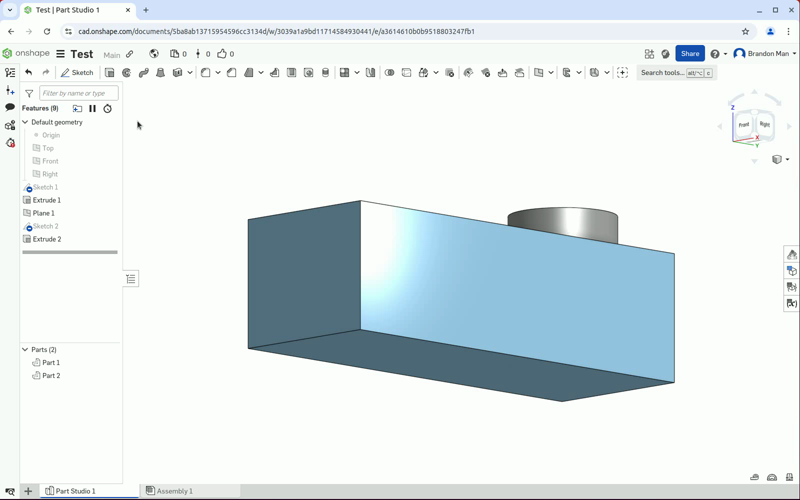
key(left, 3)
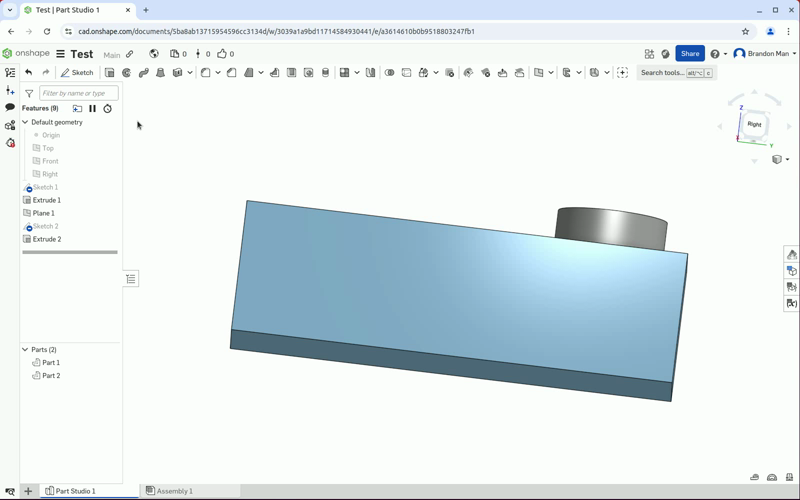
key(right, 3)
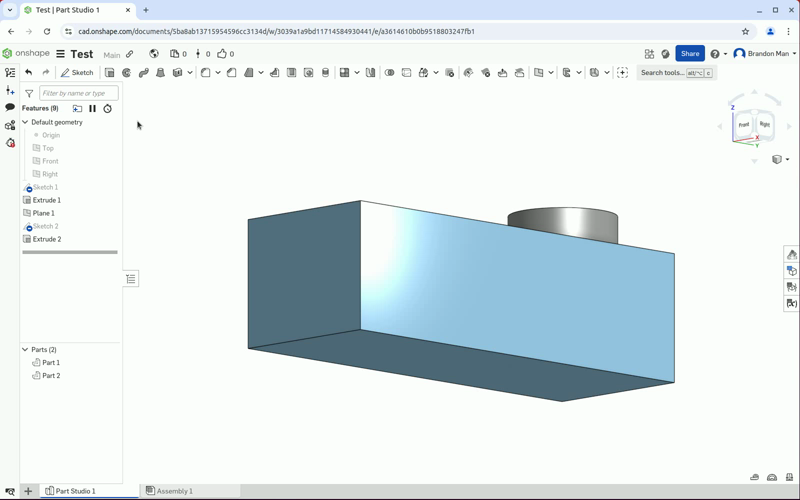
key(down, 3)
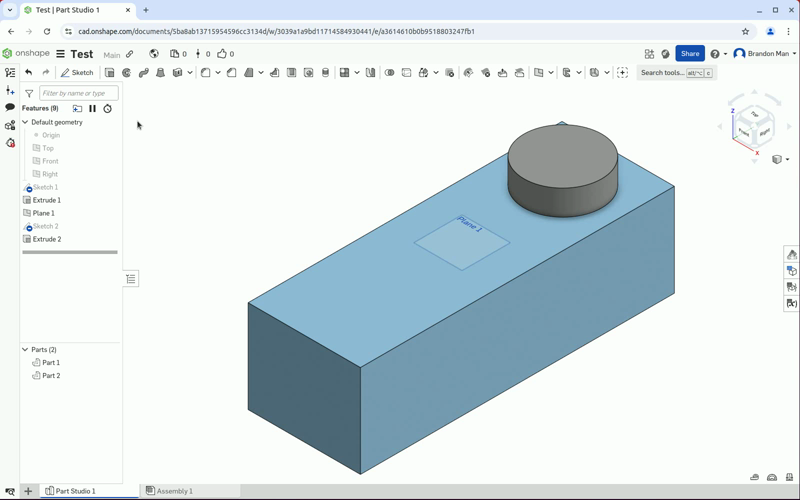
mouse_move(73, 189)
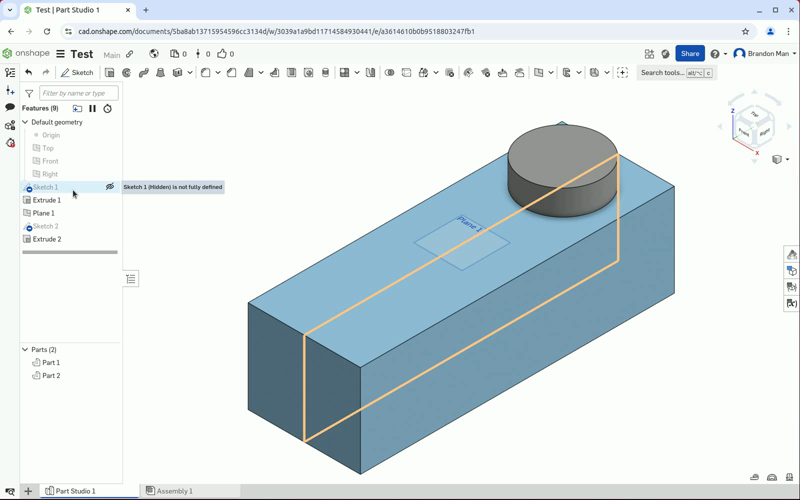
click(73, 189)